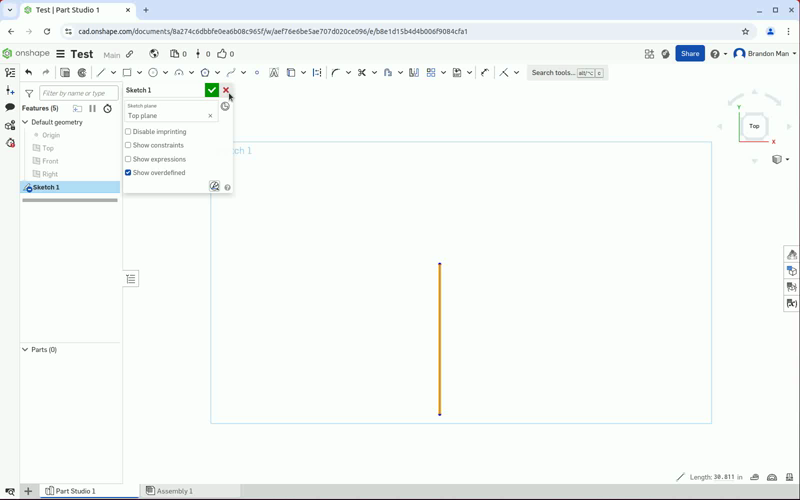
key(shift+h)
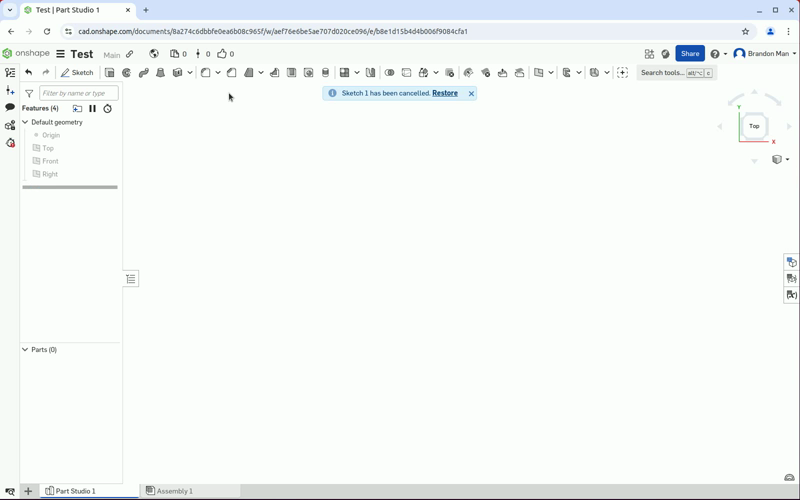
mouse_move(73, 352)
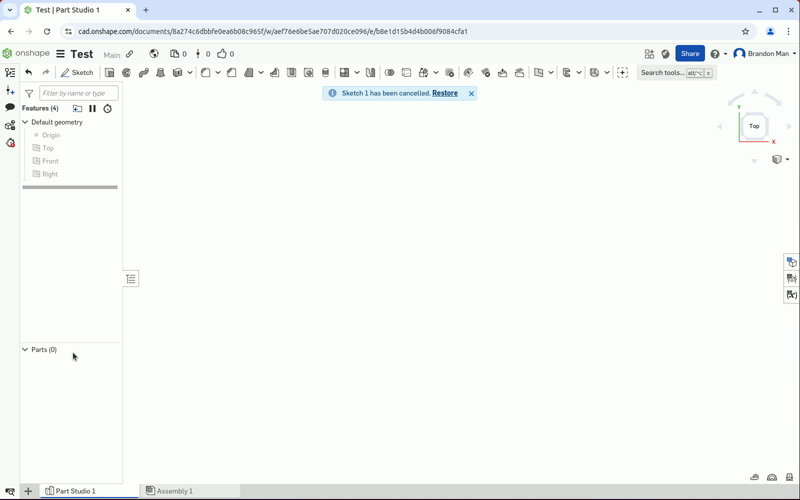
key(y)
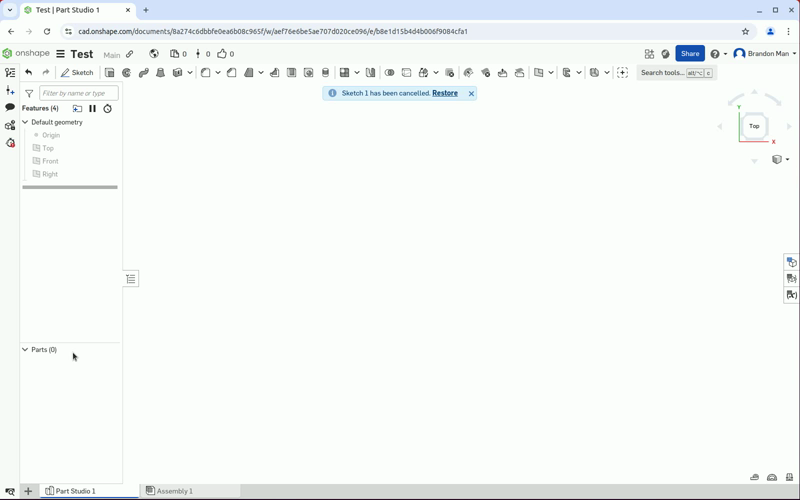
key(shift+p)
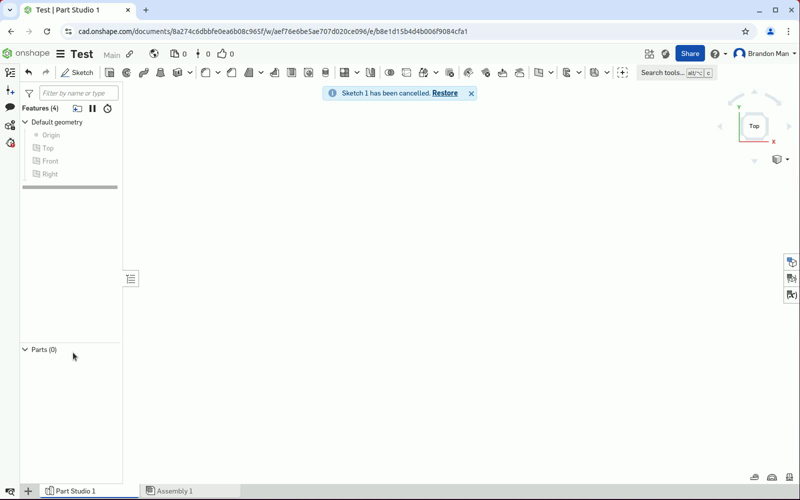
key(space)
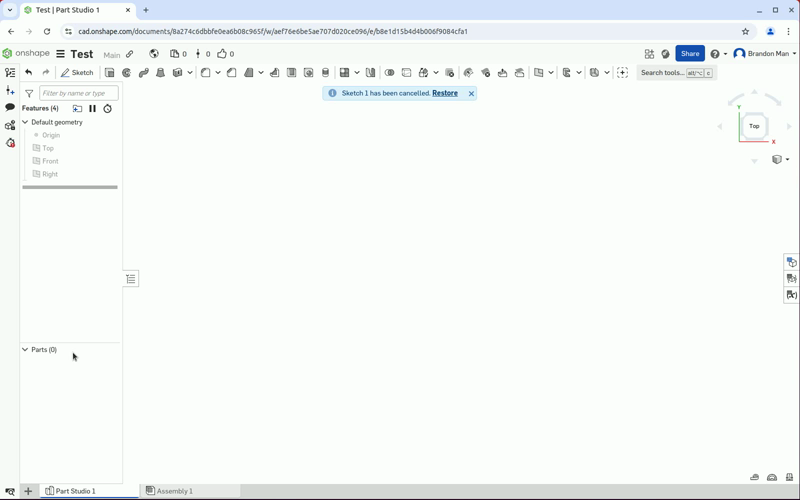
key_down(shift)
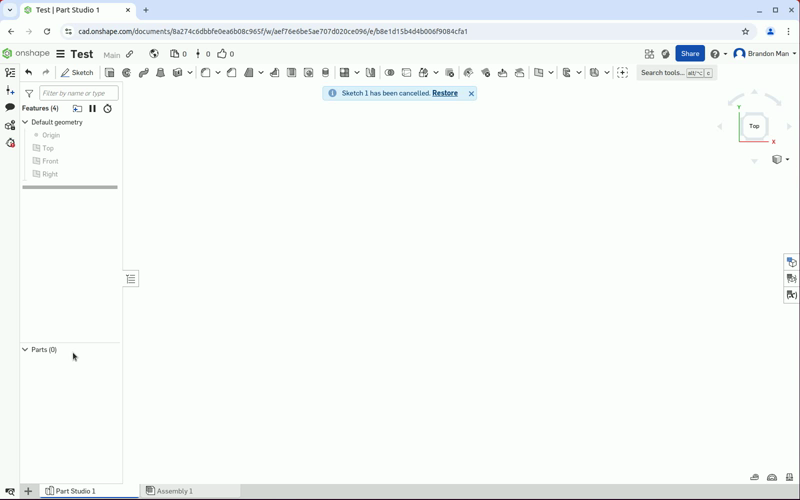
key(up)
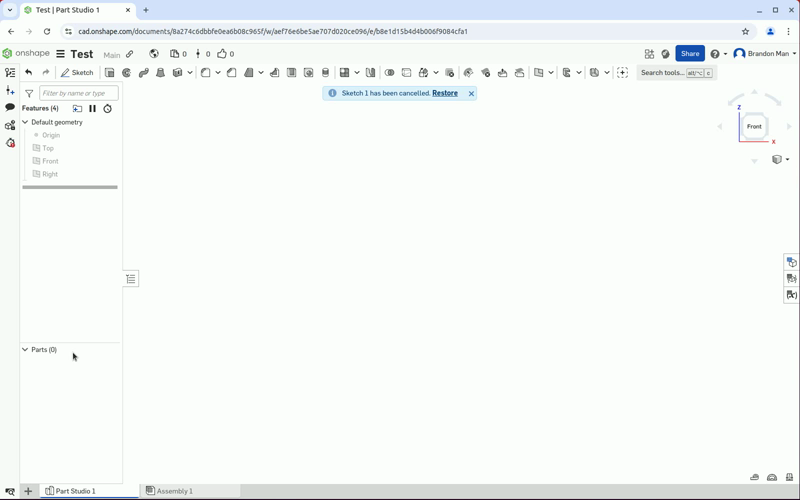
key_up(shift)
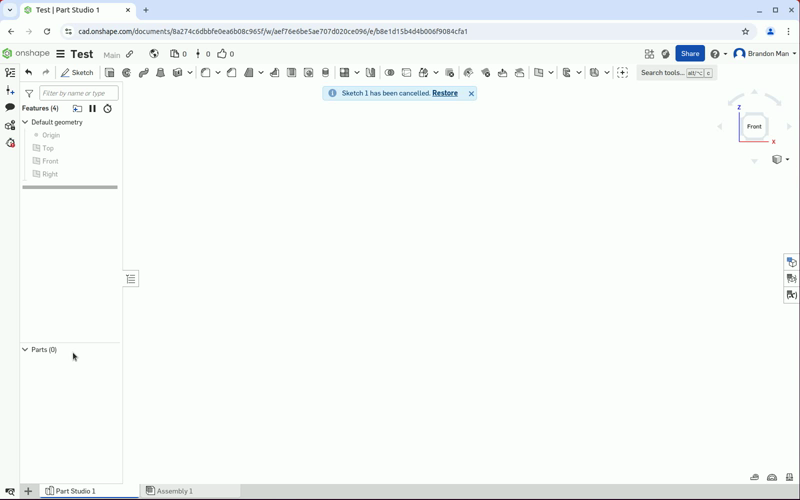
mouse_move(73, 352)
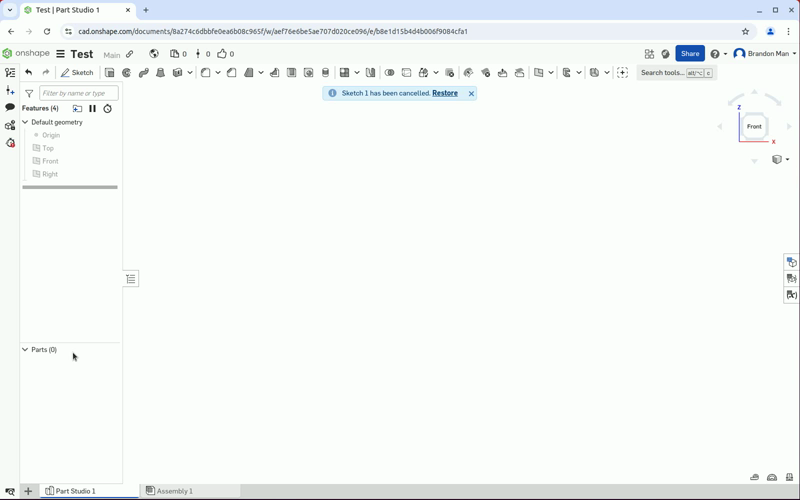
key(shift+y)
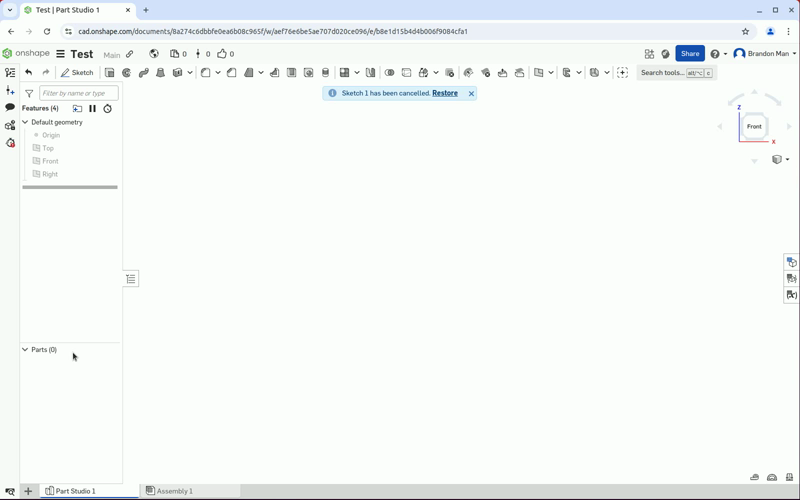
key(shift+s)
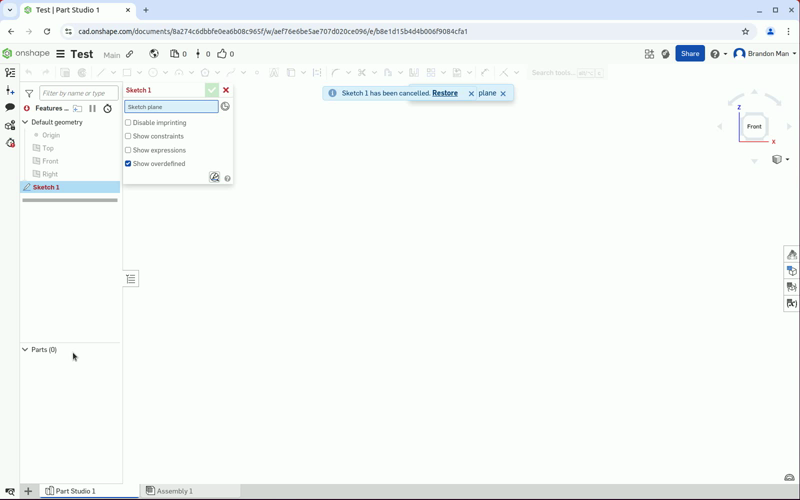
mouse_move(73, 163)
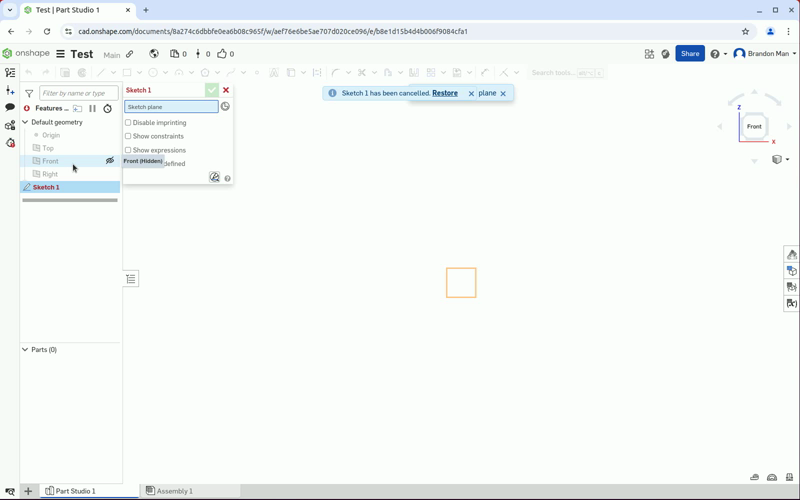
click(73, 163)
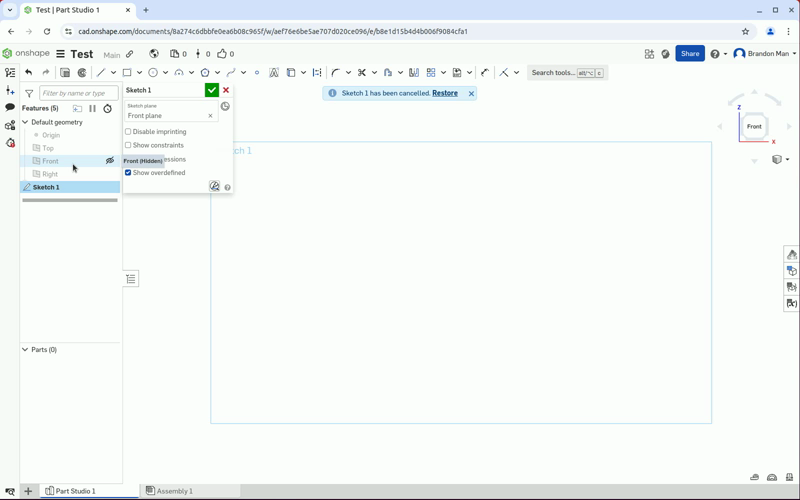
mouse_move(73, 352)
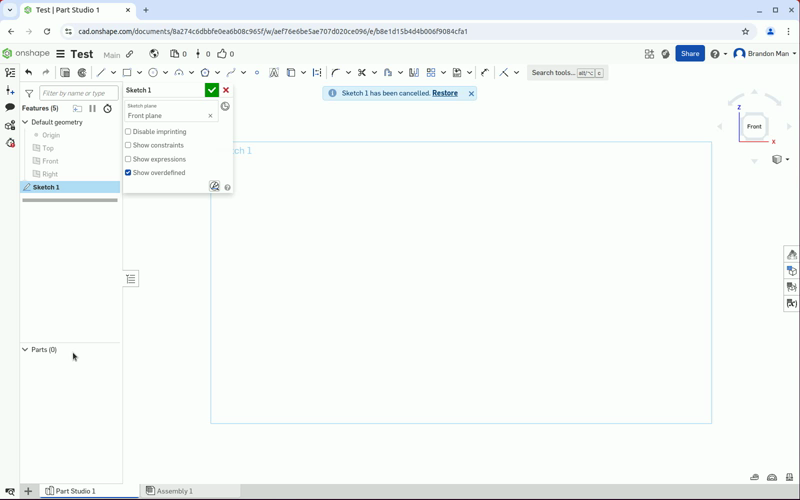
key(y)
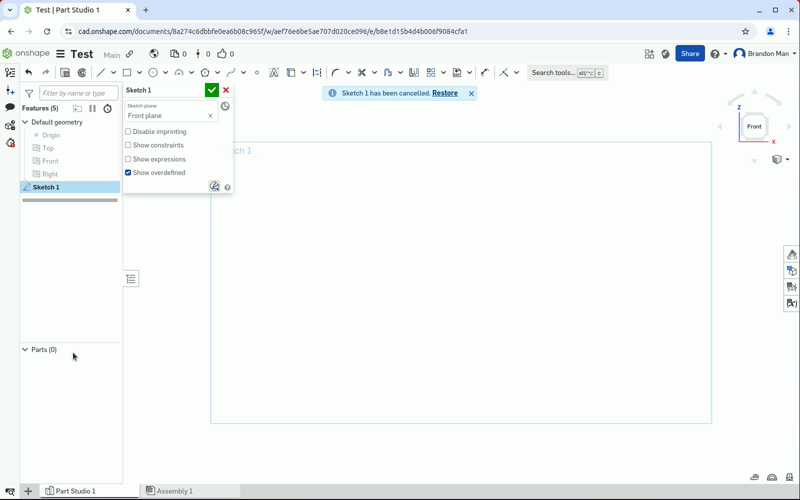
key(l)
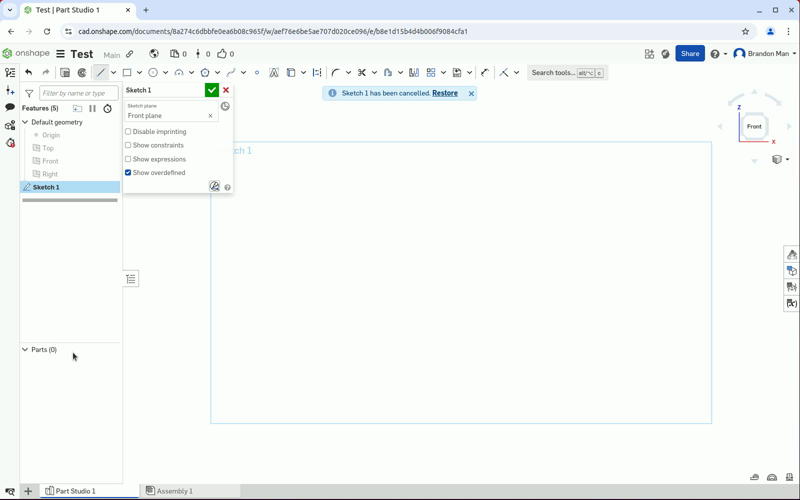
key_down(shift)
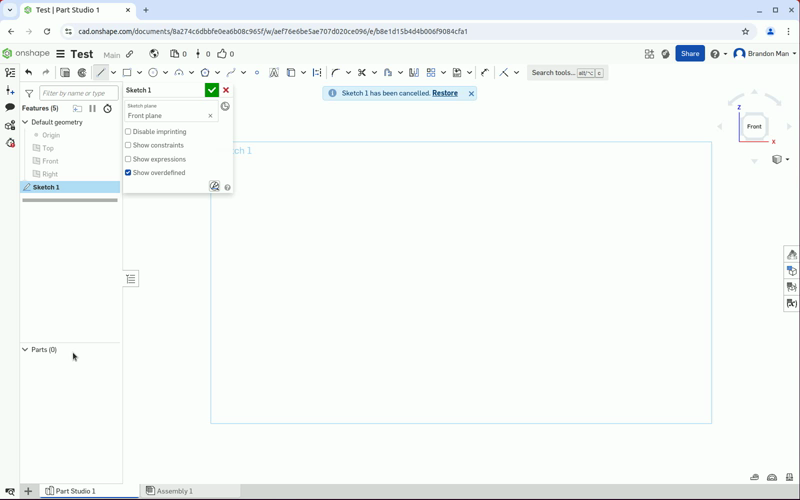
mouse_move(460, 282)
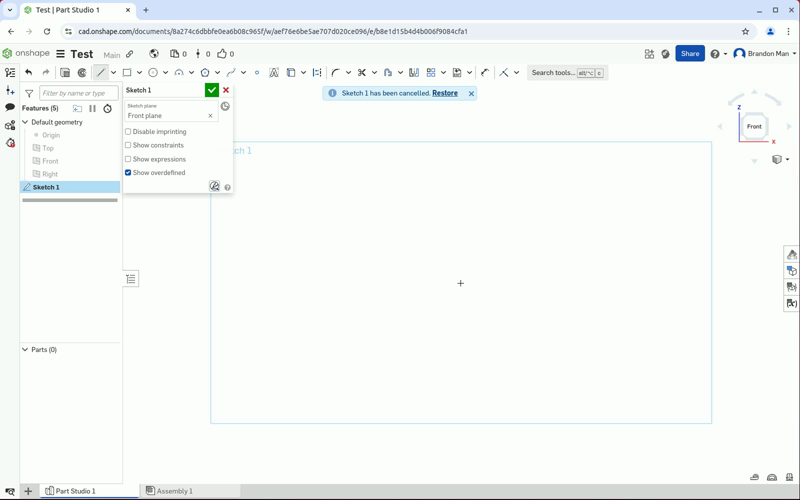
click(460, 282)
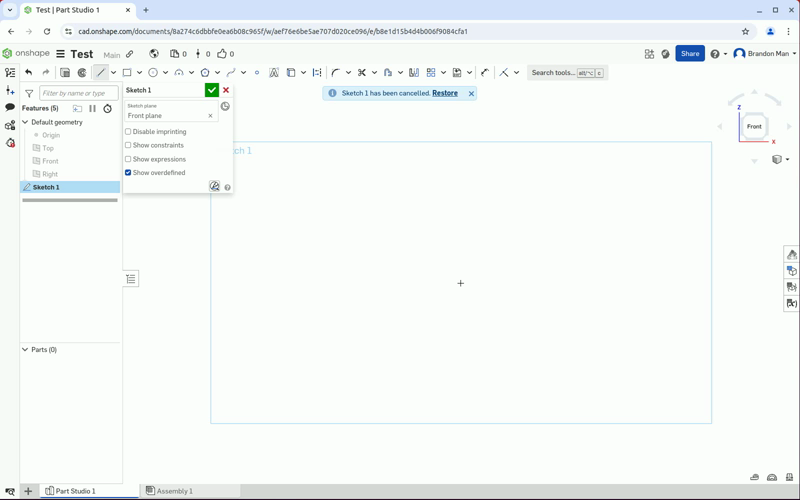
key_up(shift)
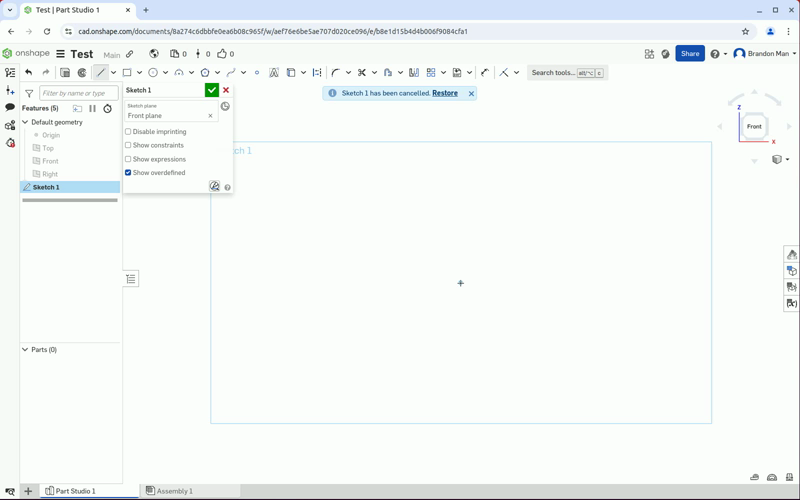
key_down(shift)
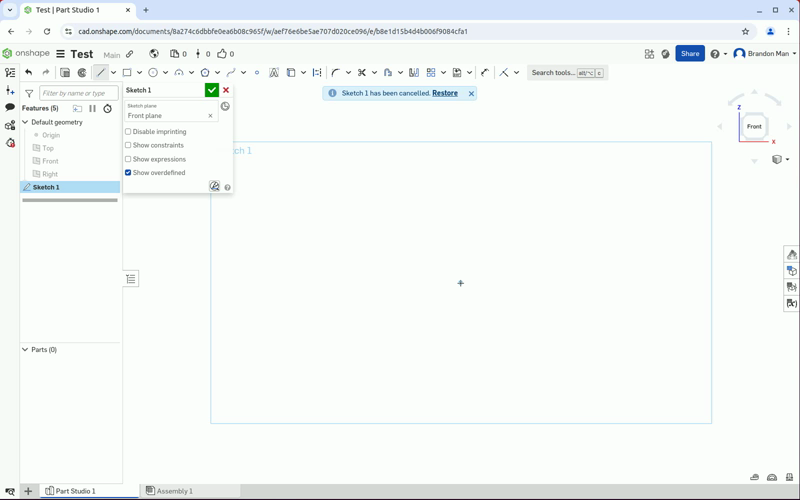
mouse_move(573, 282)
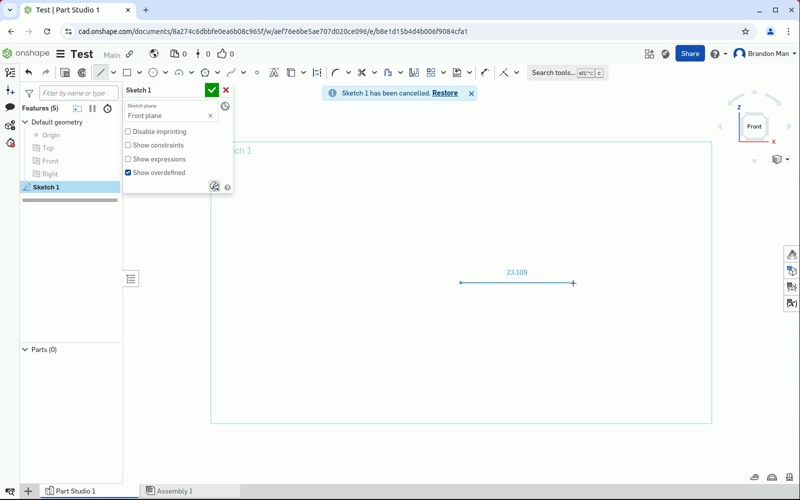
click(573, 282)
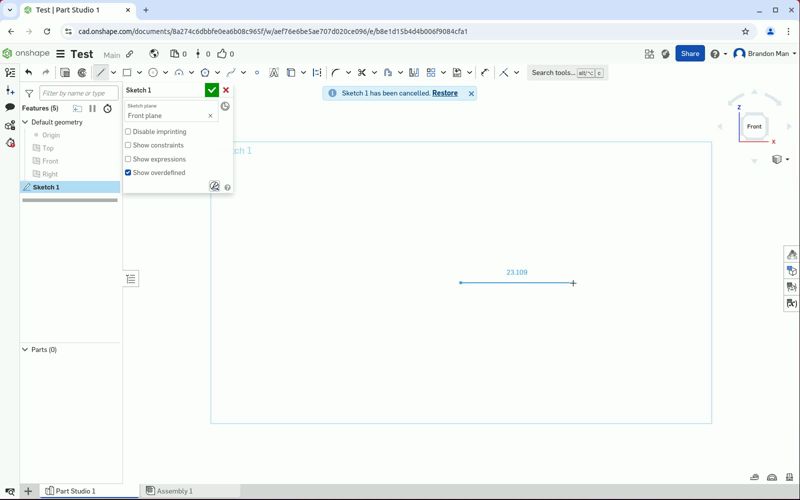
key_up(shift)
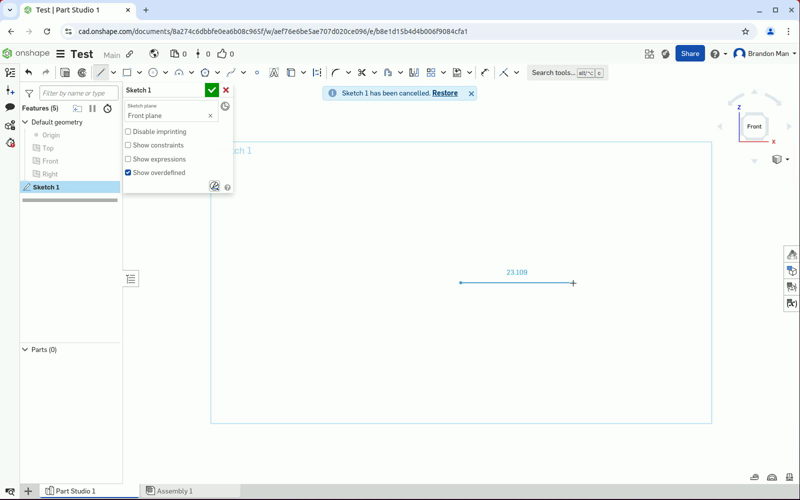
key_down(shift)
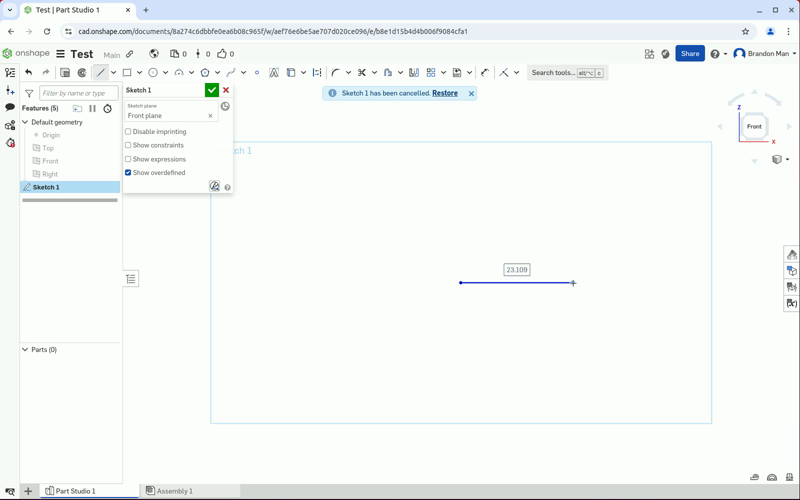
mouse_move(589, 282)
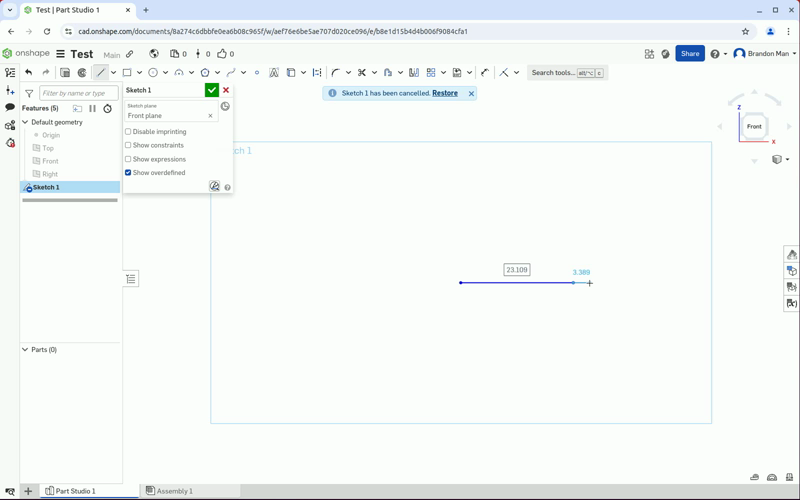
mouse_move(573, 233)
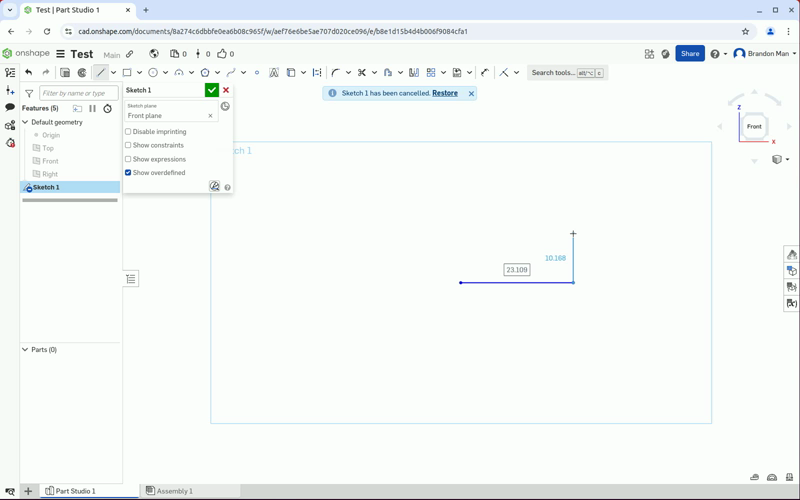
click(573, 233)
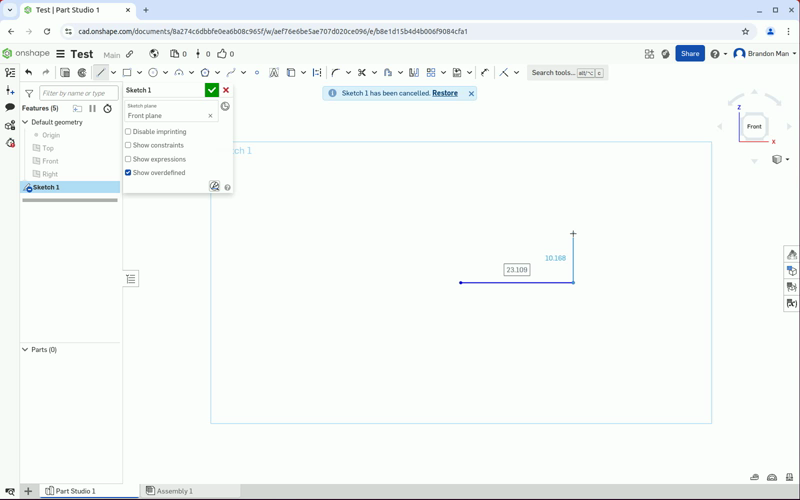
key_up(shift)
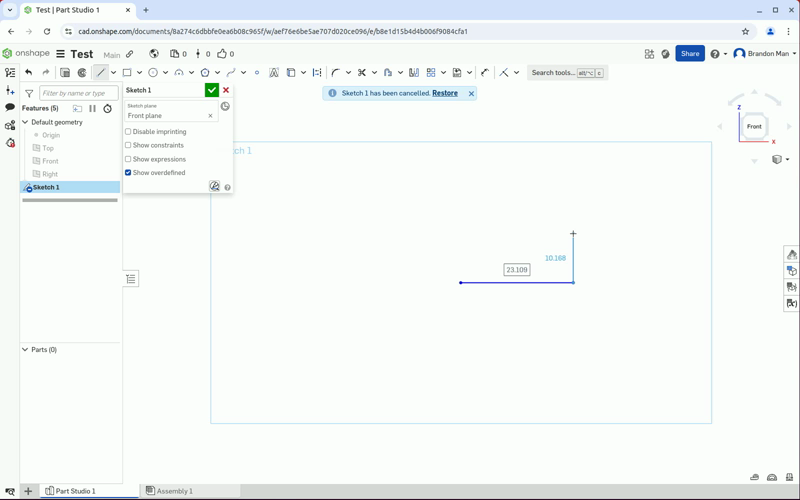
key_down(shift)
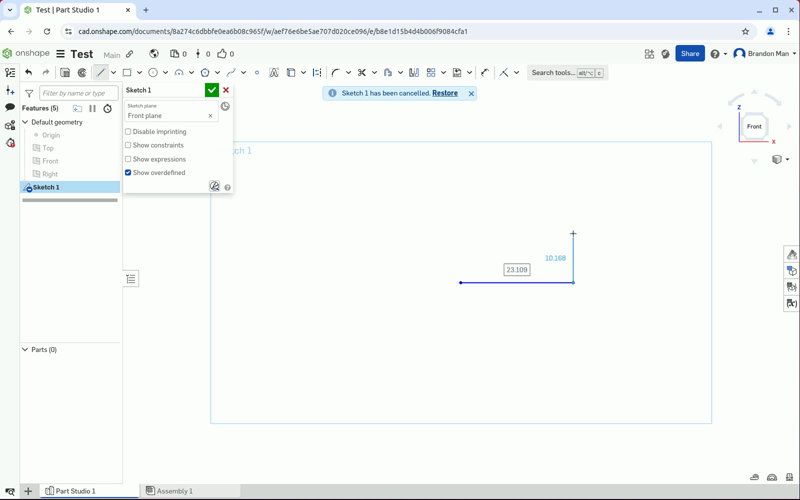
mouse_move(460, 233)
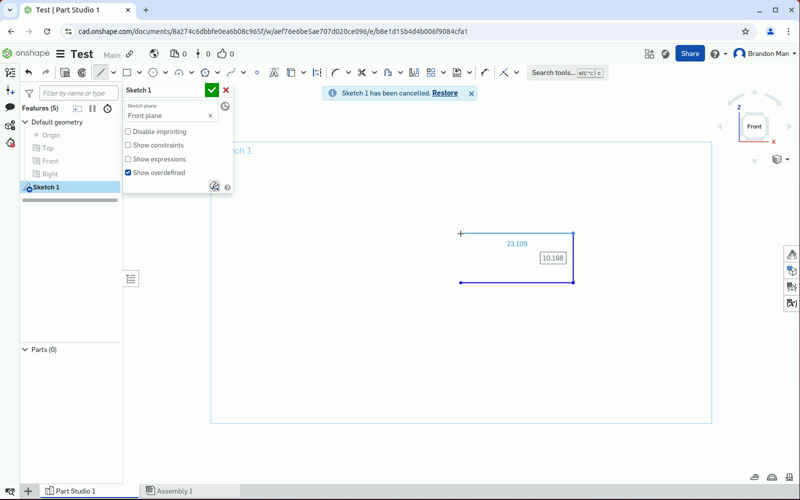
click(460, 233)
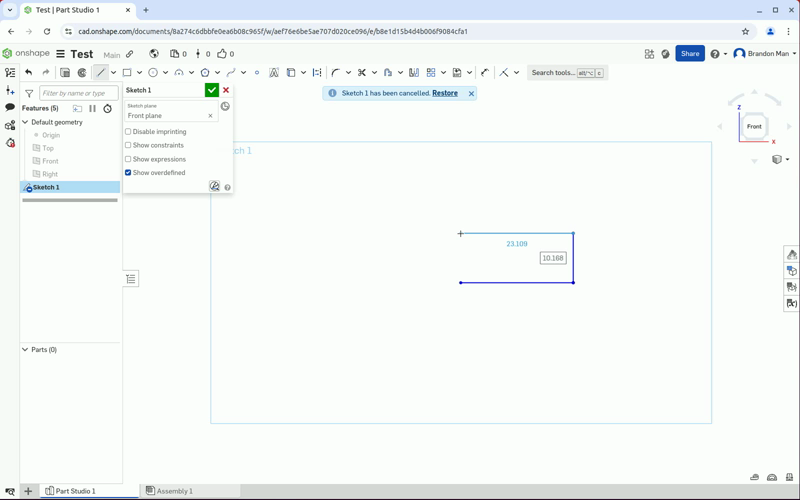
key_up(shift)
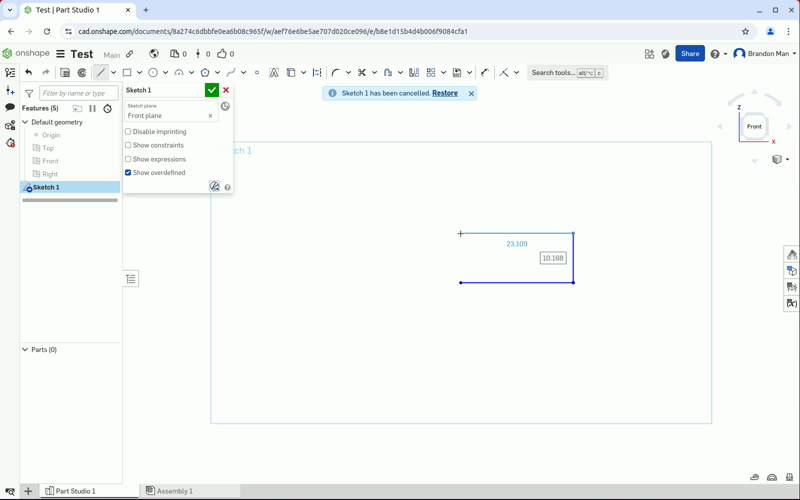
mouse_move(490, 233)
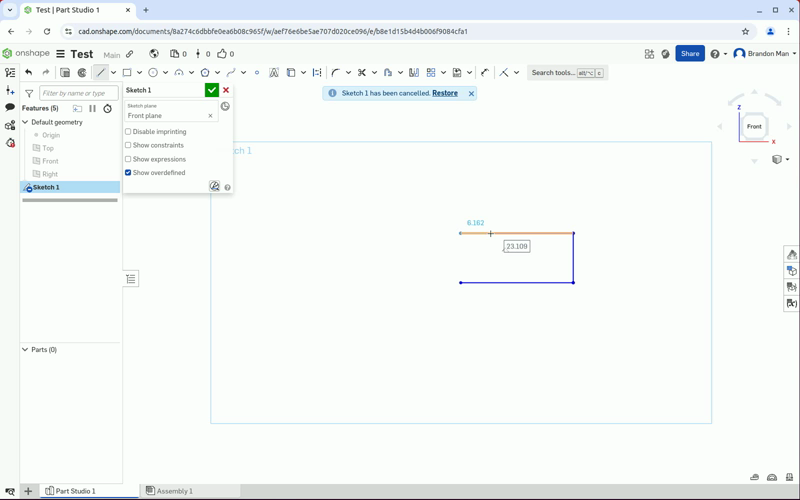
key_down(shift)
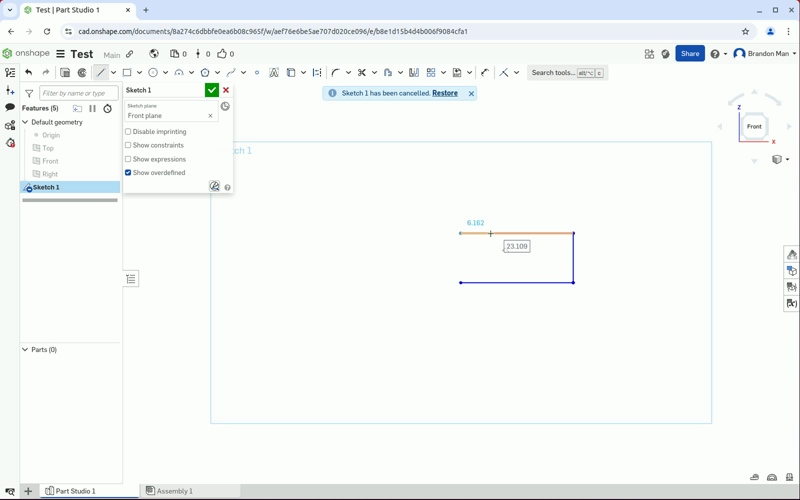
mouse_move(460, 282)
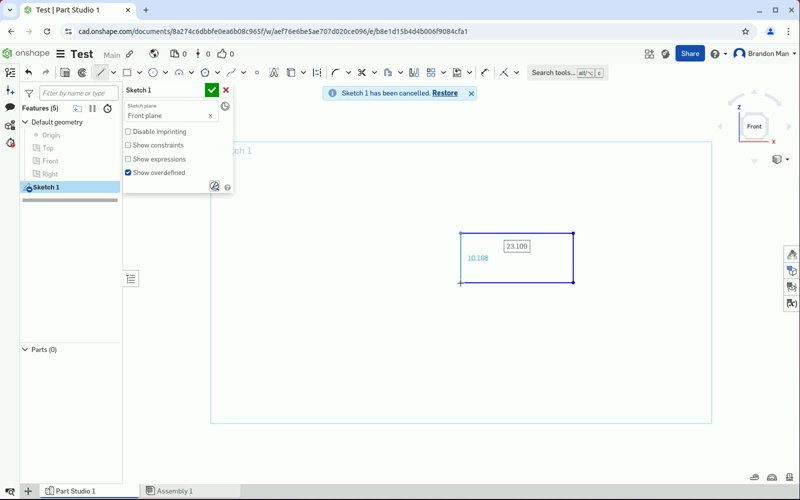
key_up(shift)
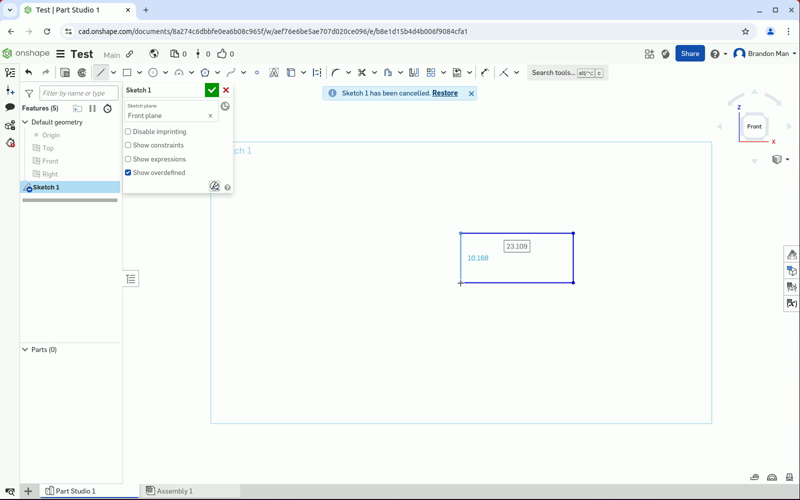
click(460, 282)
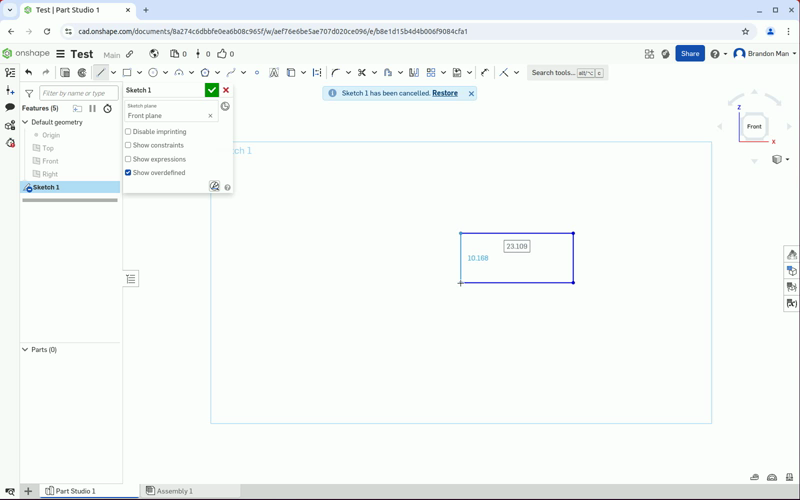
key(esc)
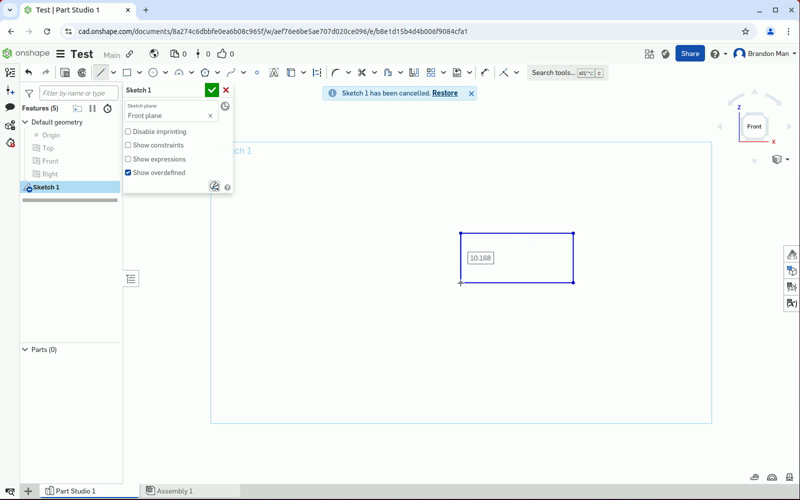
mouse_move(484, 258)
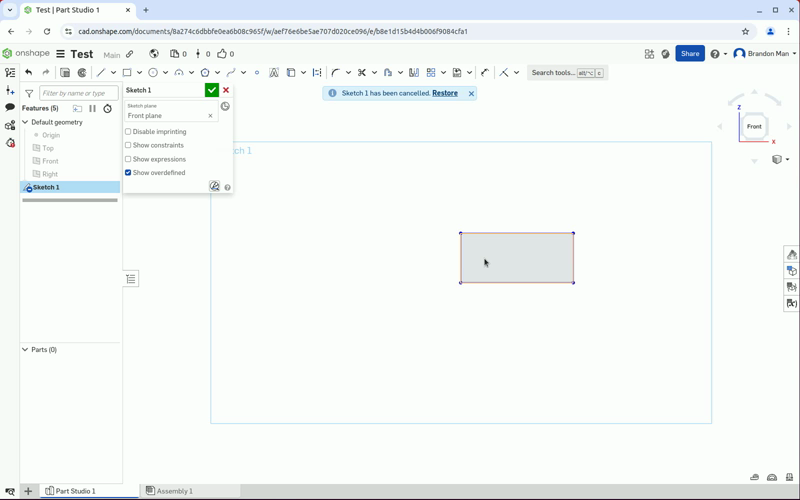
click(484, 258)
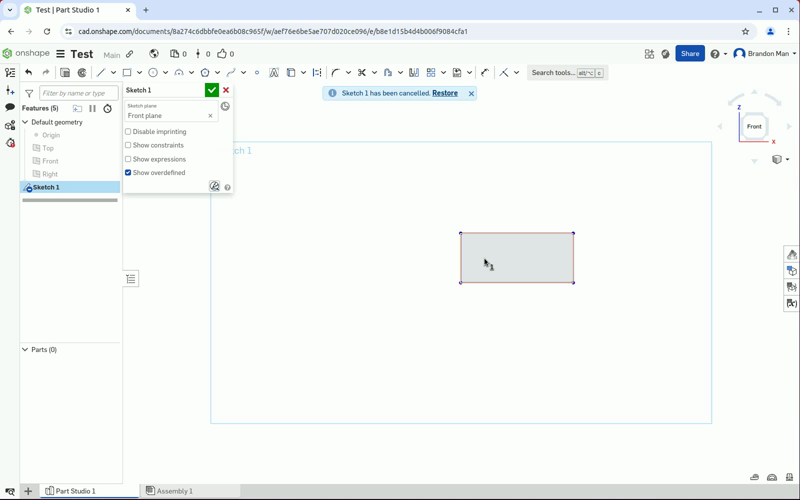
mouse_move(73, 352)
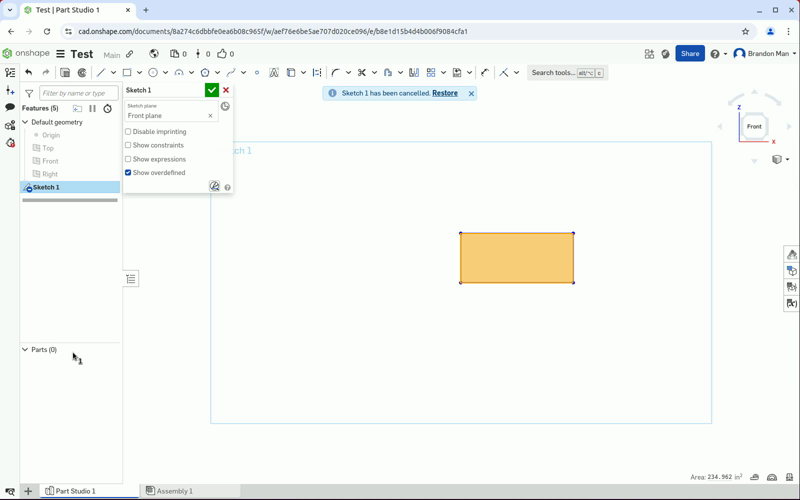
key(shift+y)
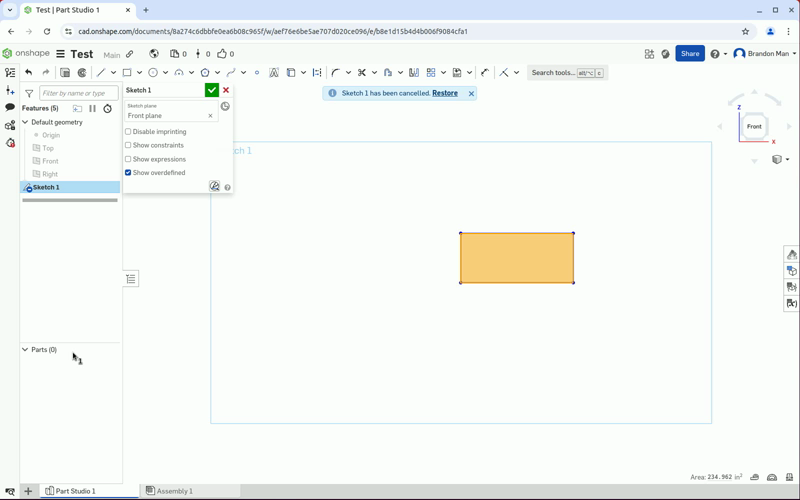
key(shift+e)
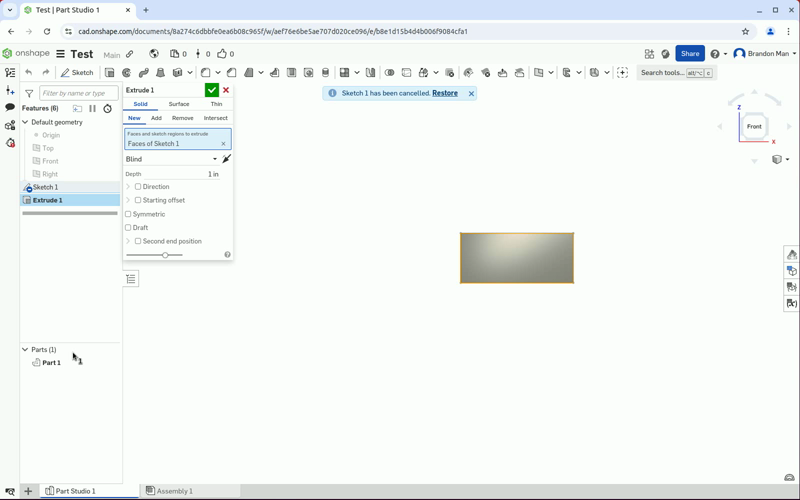
mouse_move(143, 106)
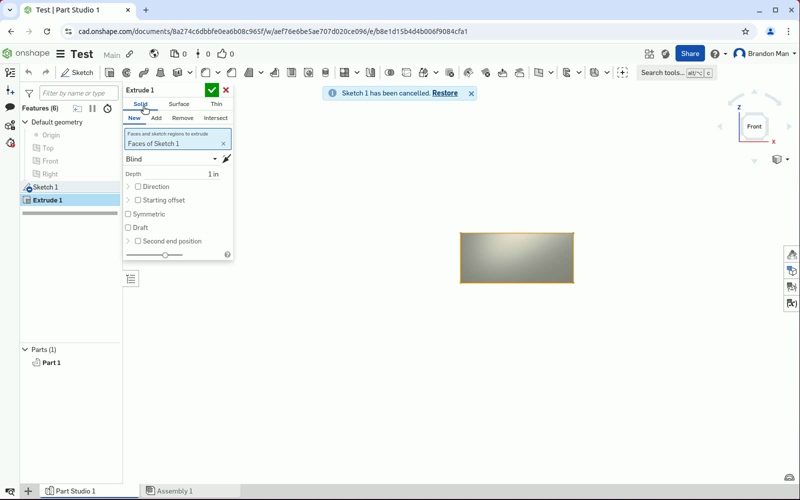
click(143, 106)
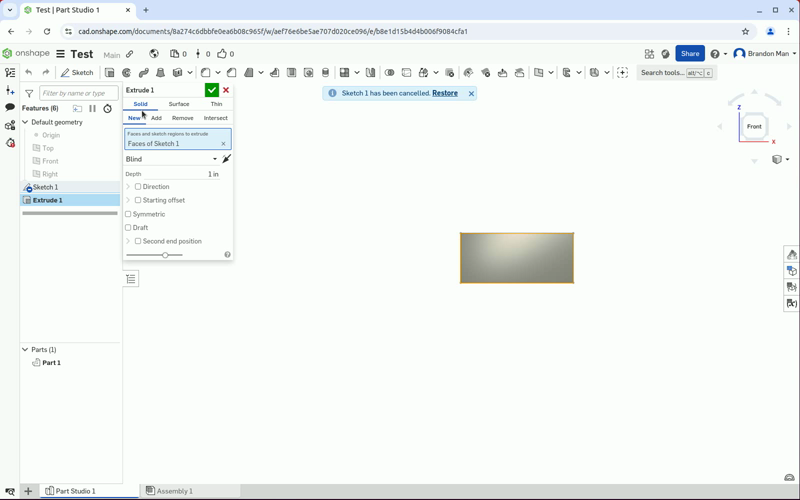
mouse_move(137, 120)
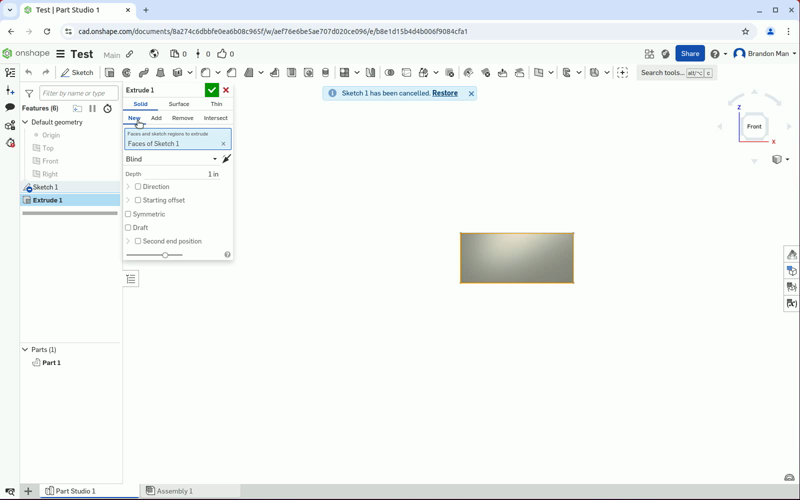
click(137, 120)
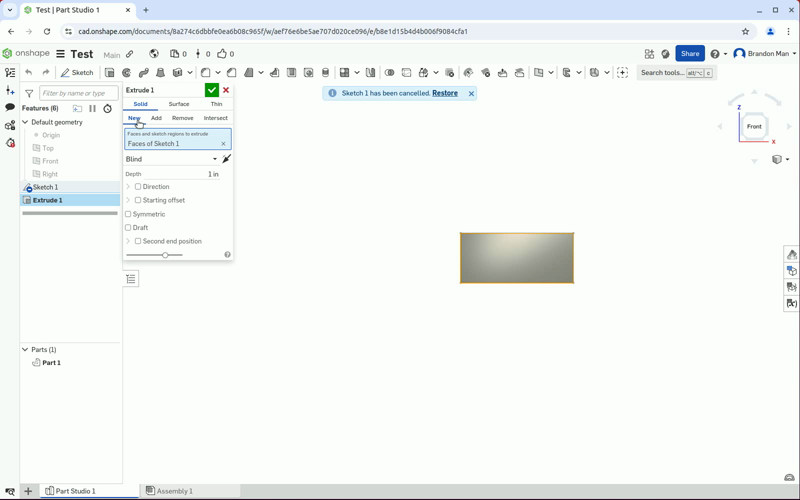
key(tab, 4)
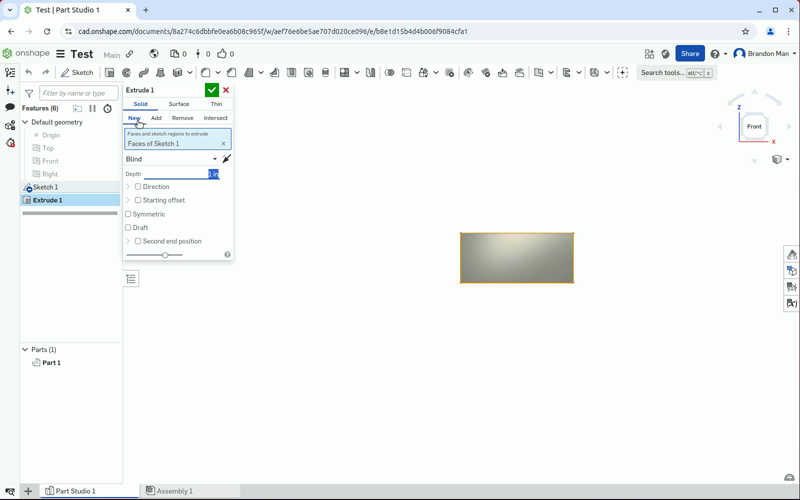
text(15.405)
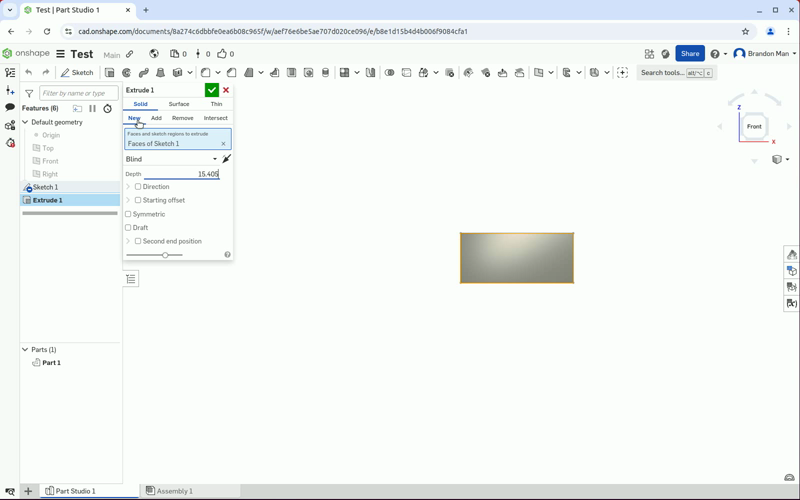
key(enter)
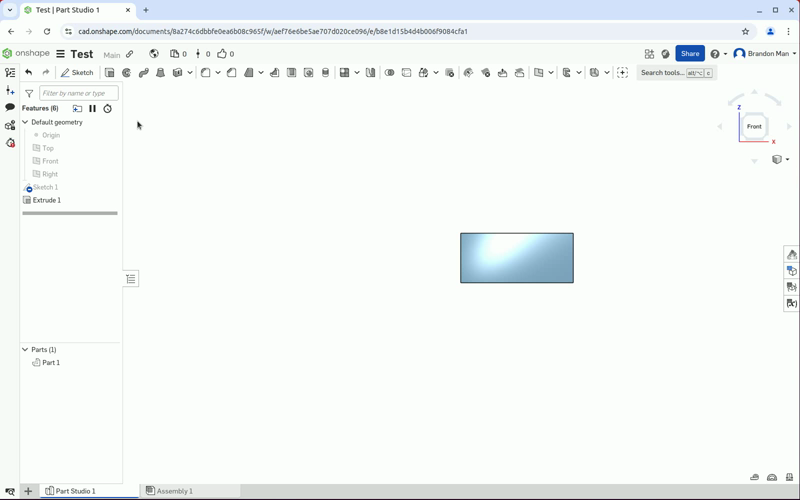
key(shift+h)
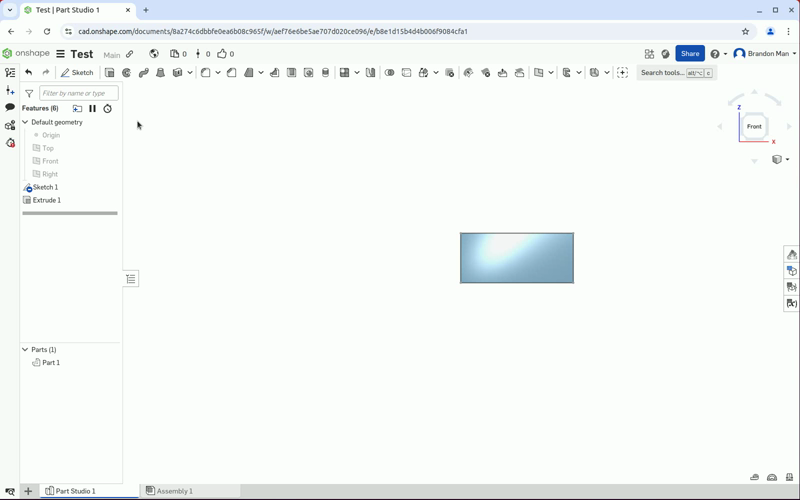
key(shift+h)
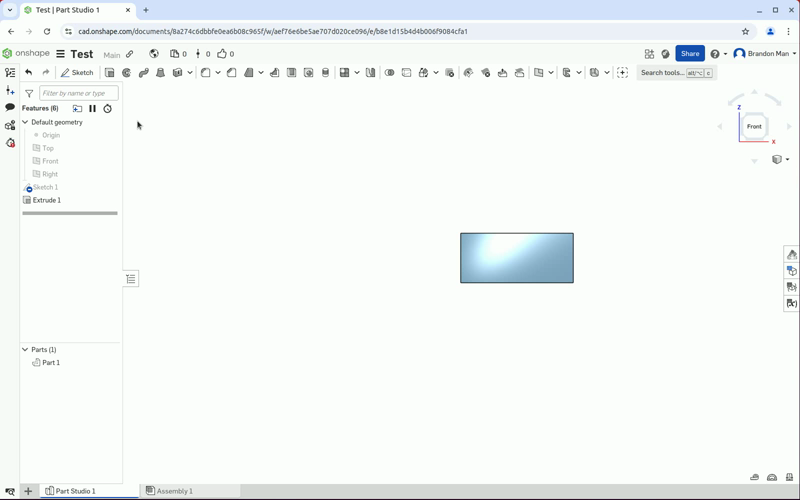
mouse_move(73, 189)
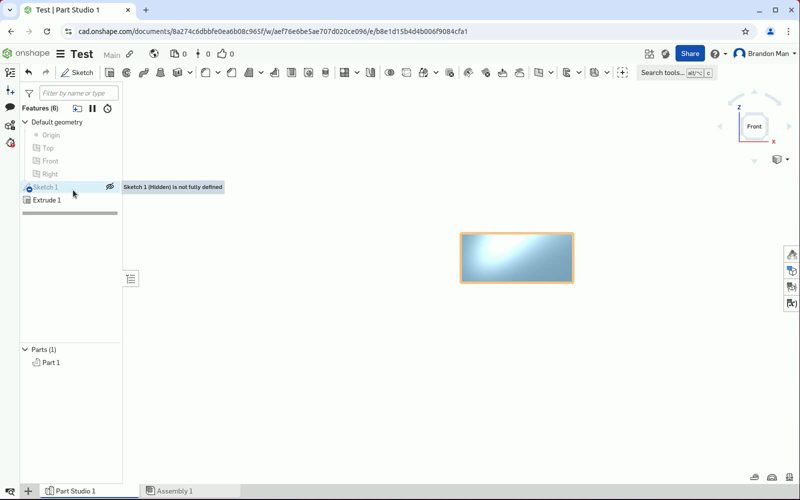
click(73, 189)
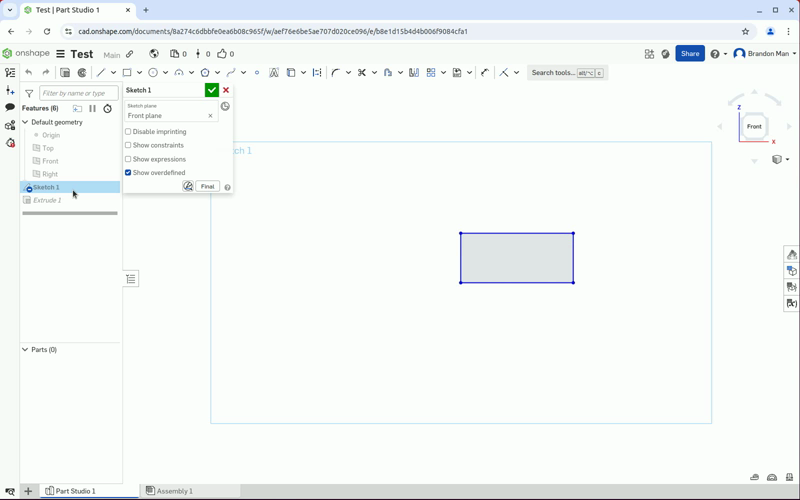
mouse_move(229, 92)
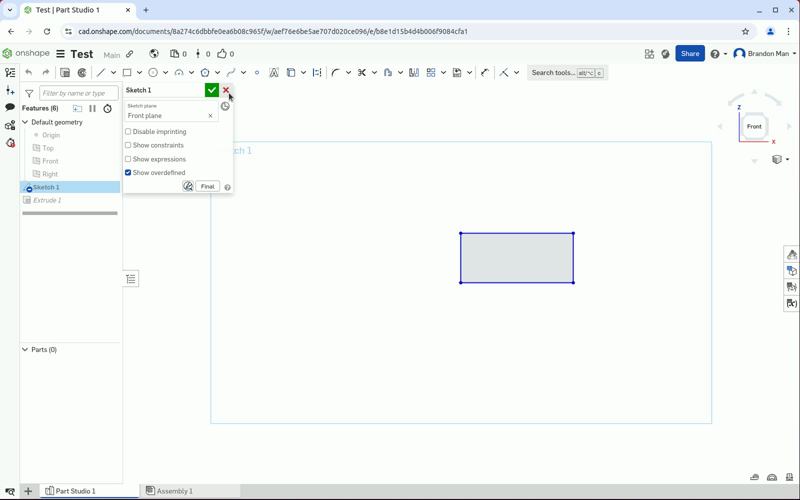
click(229, 92)
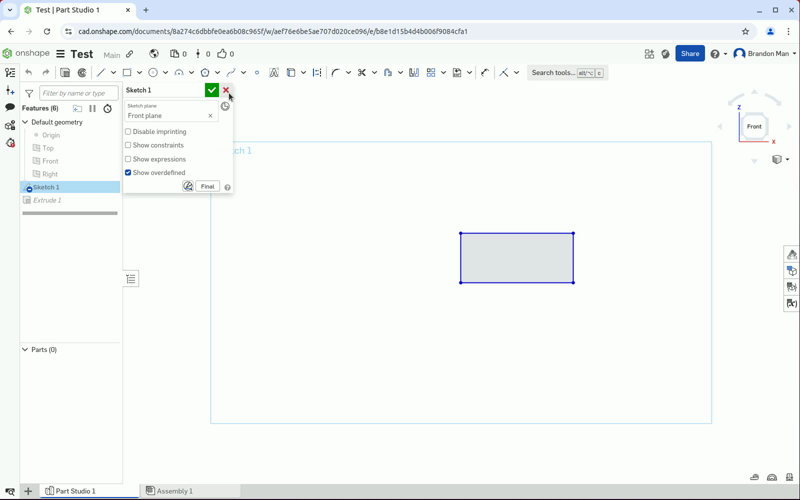
key(shift+s)
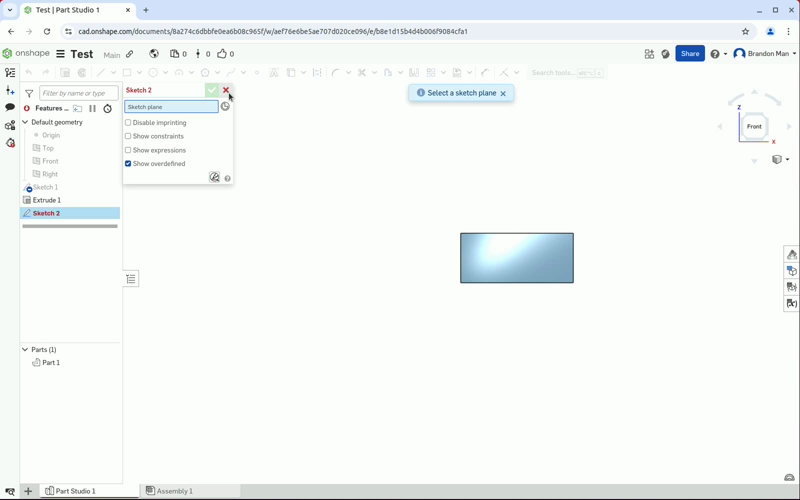
mouse_move(73, 163)
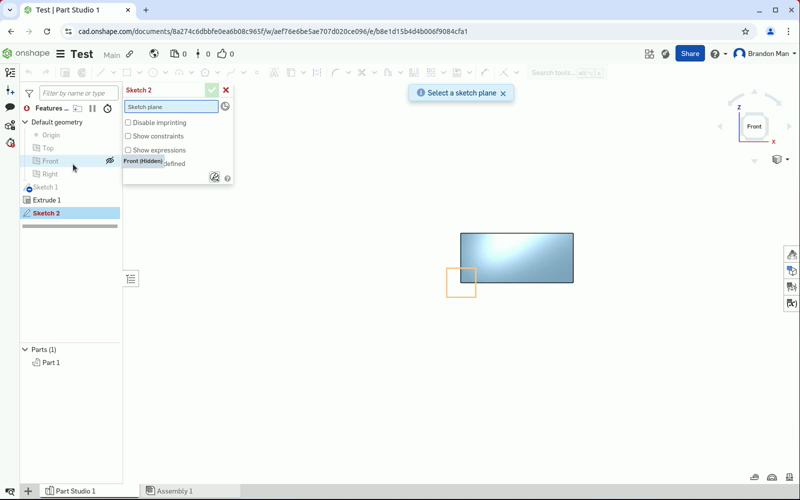
click(73, 163)
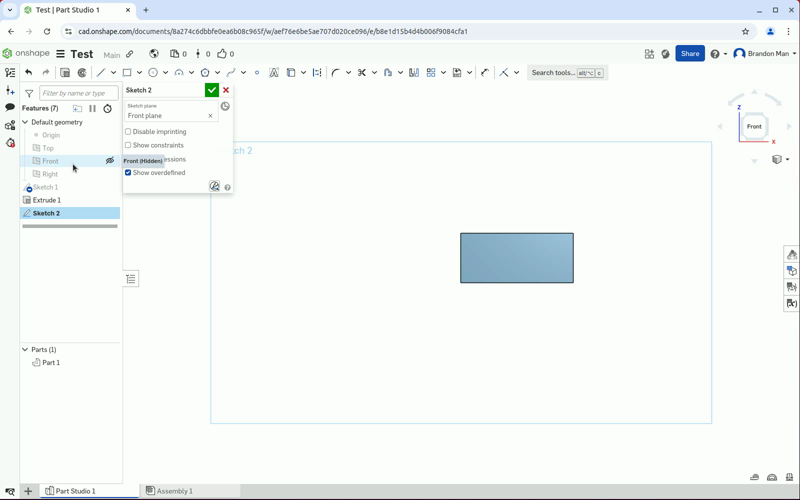
mouse_move(73, 352)
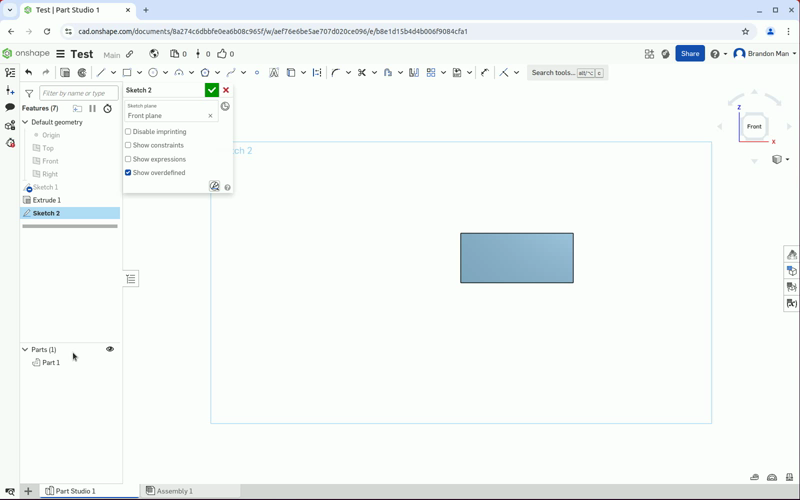
key(y)
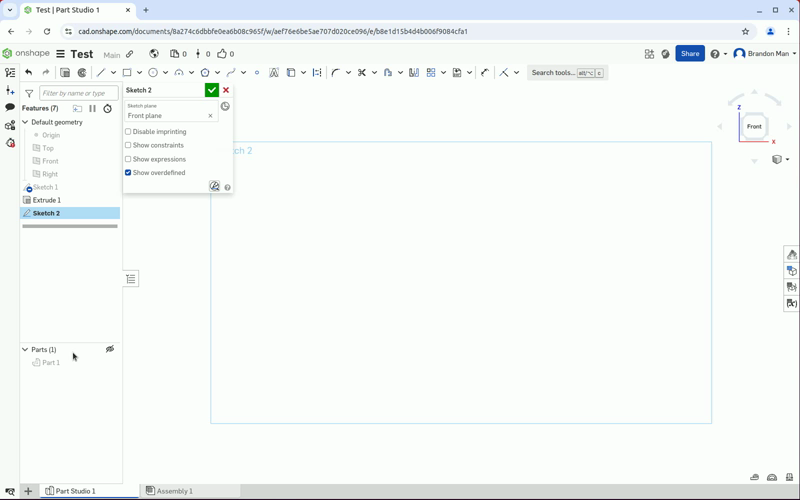
key(l)
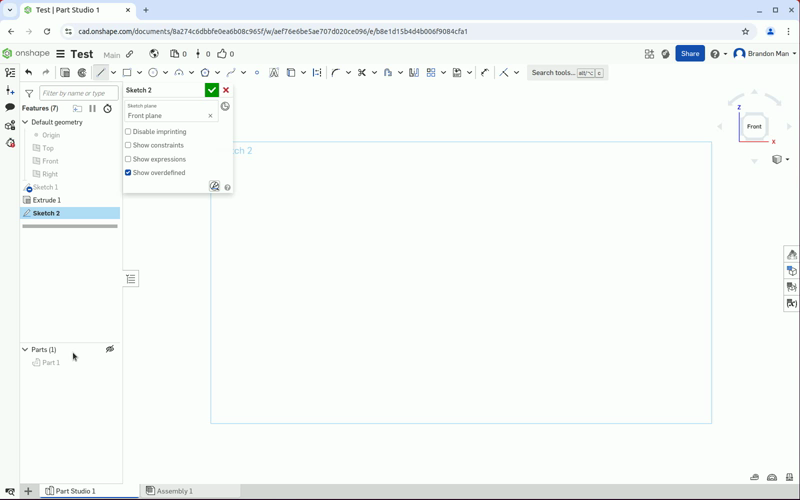
key_down(shift)
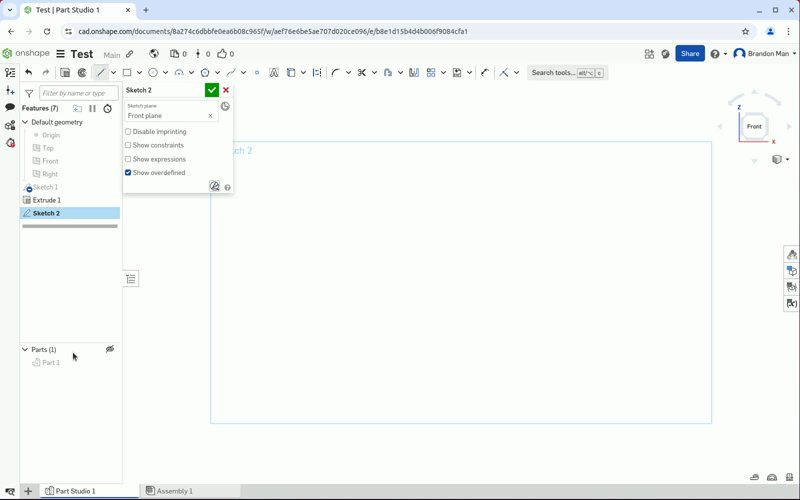
mouse_move(460, 282)
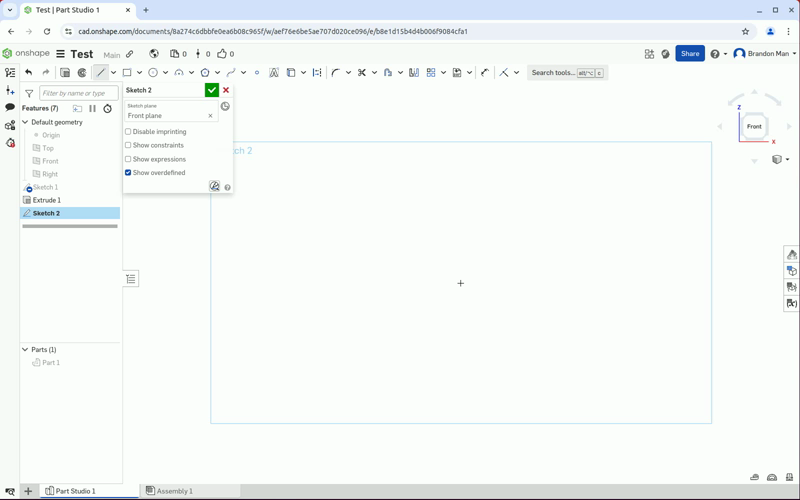
click(460, 282)
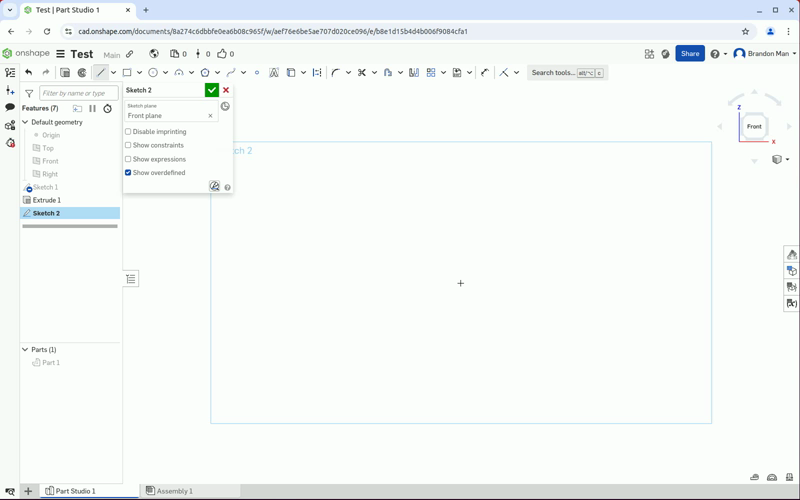
key_up(shift)
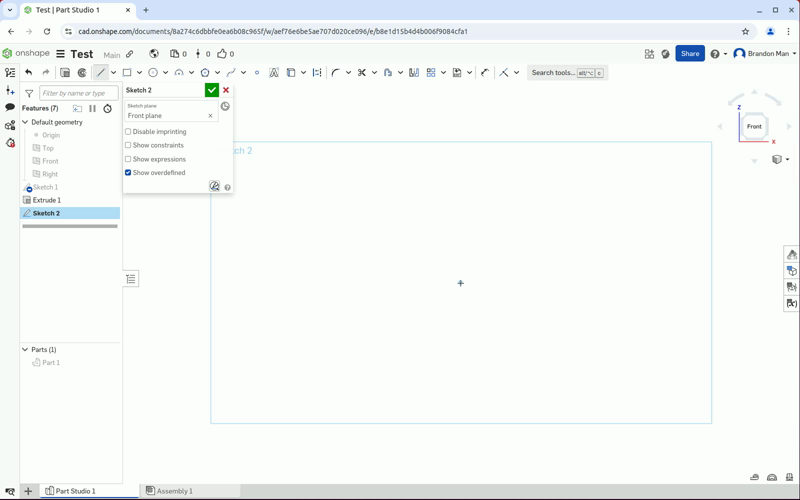
key_down(shift)
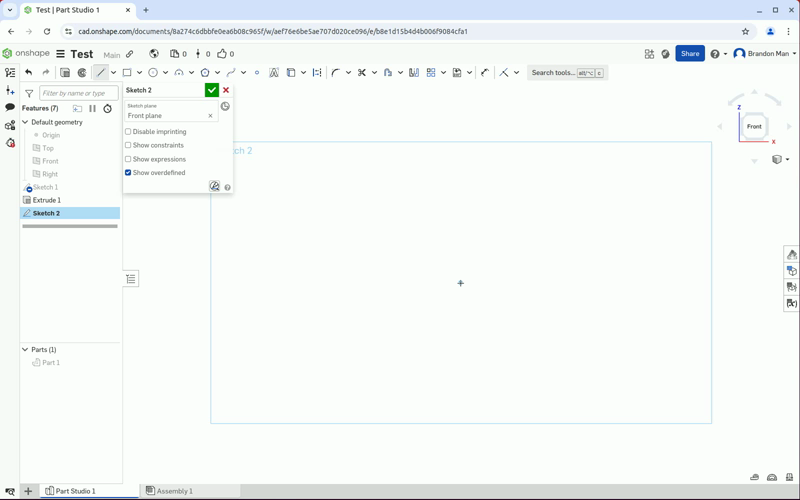
mouse_move(573, 282)
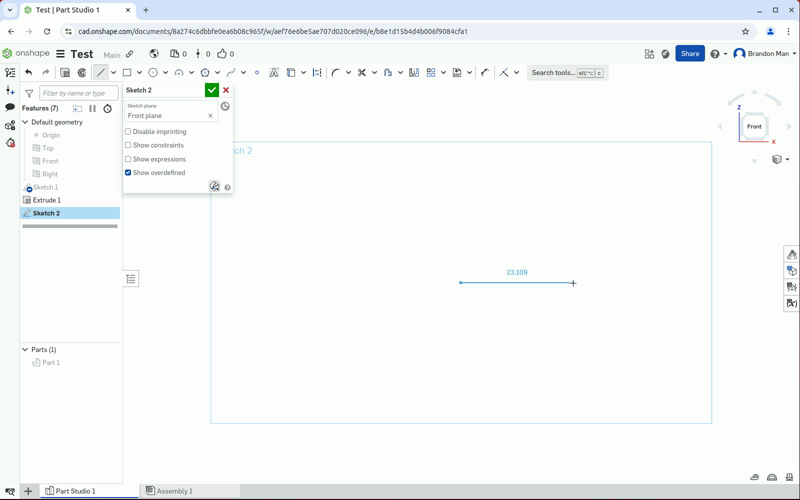
click(573, 282)
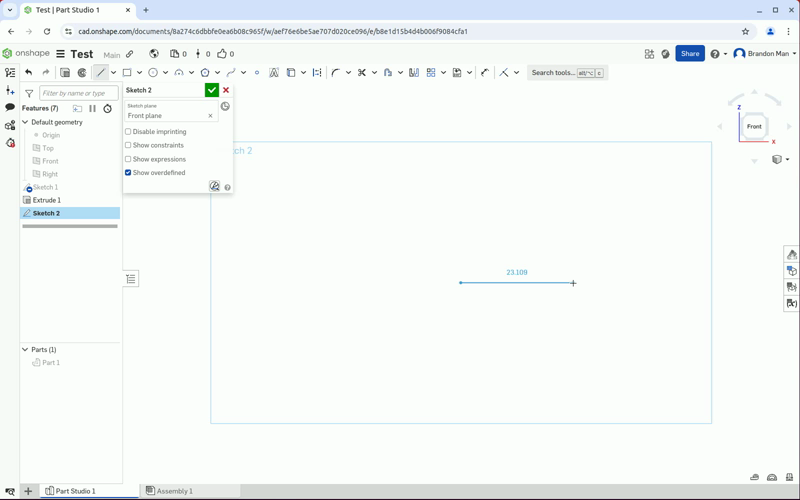
key_up(shift)
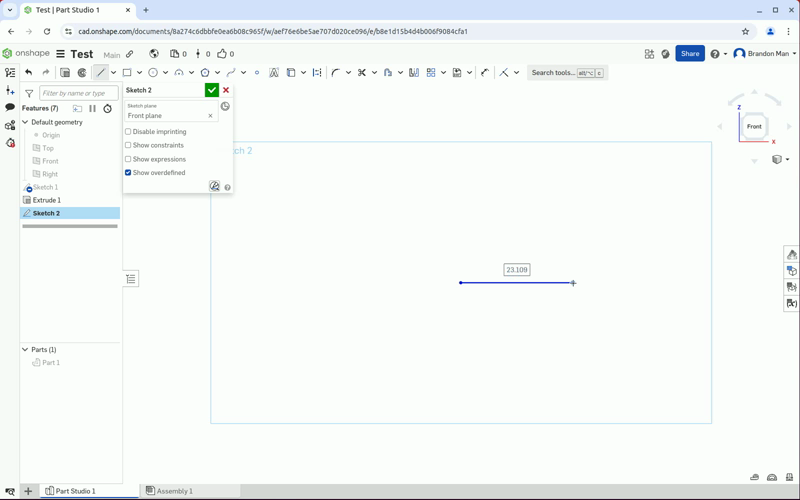
key_down(shift)
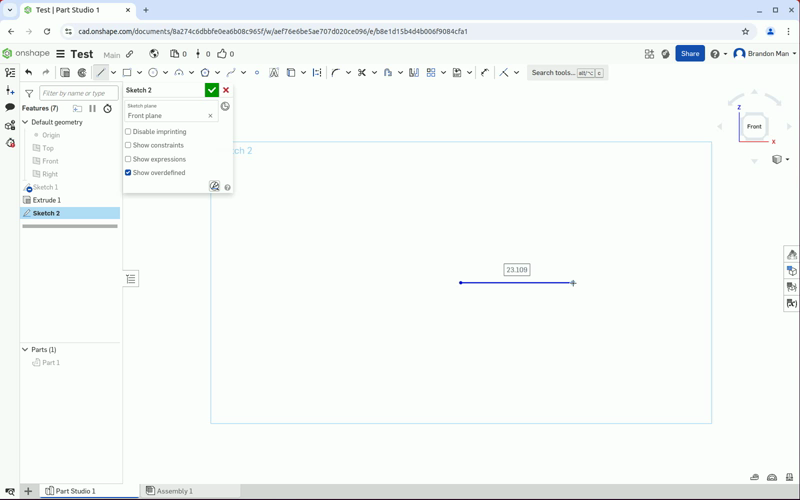
mouse_move(589, 282)
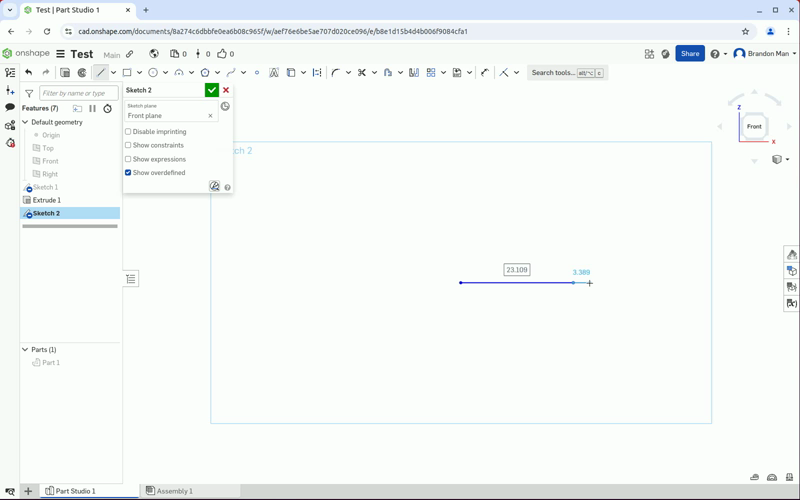
mouse_move(573, 233)
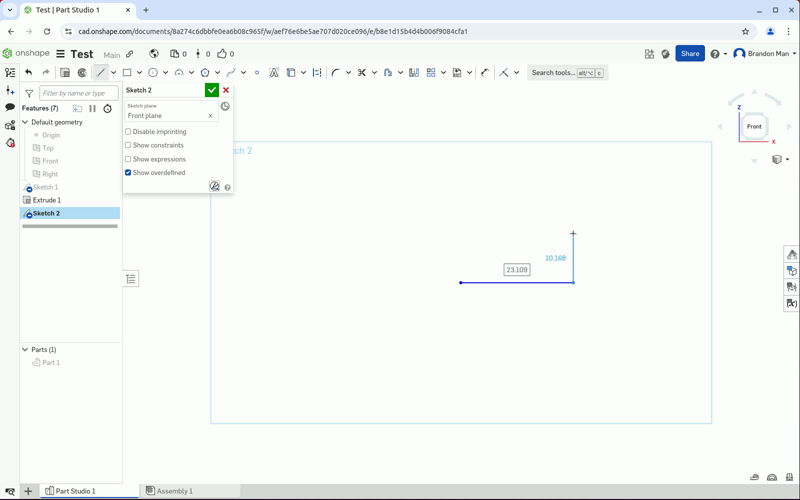
click(573, 233)
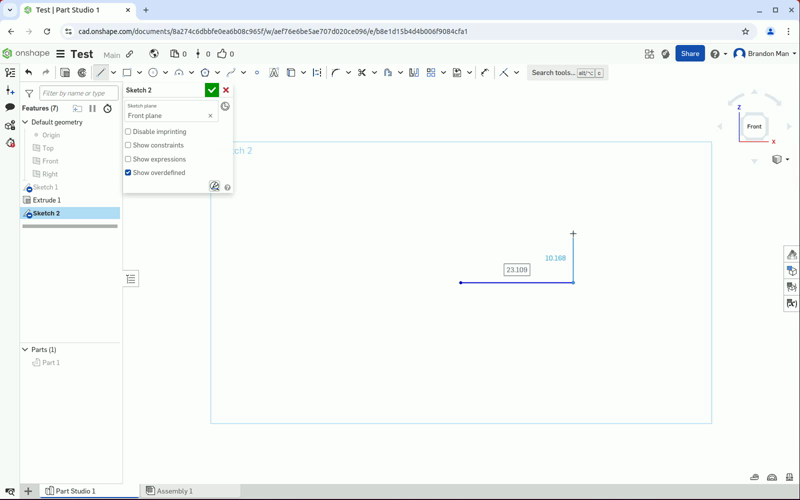
key_up(shift)
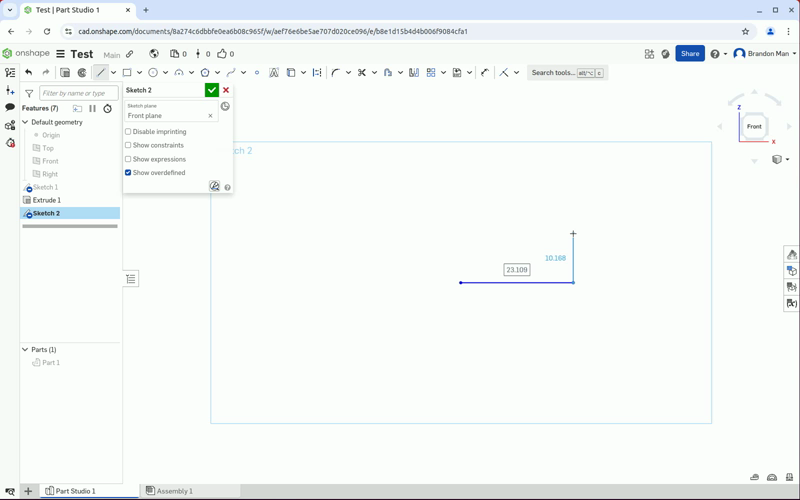
key_down(shift)
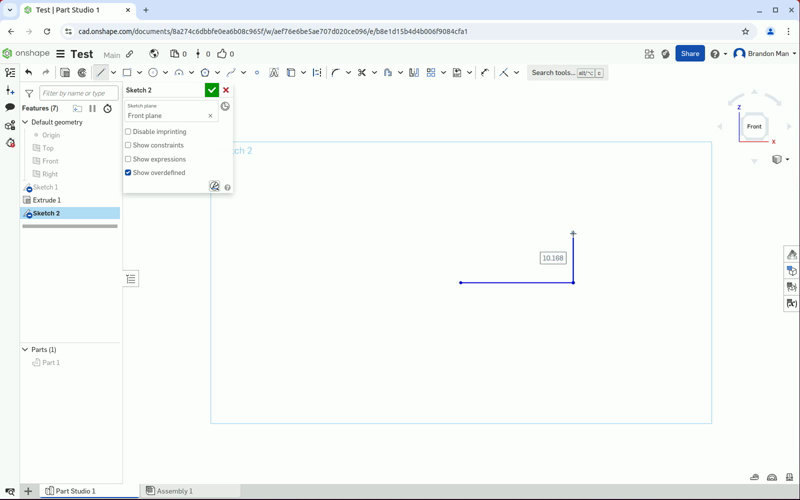
mouse_move(460, 233)
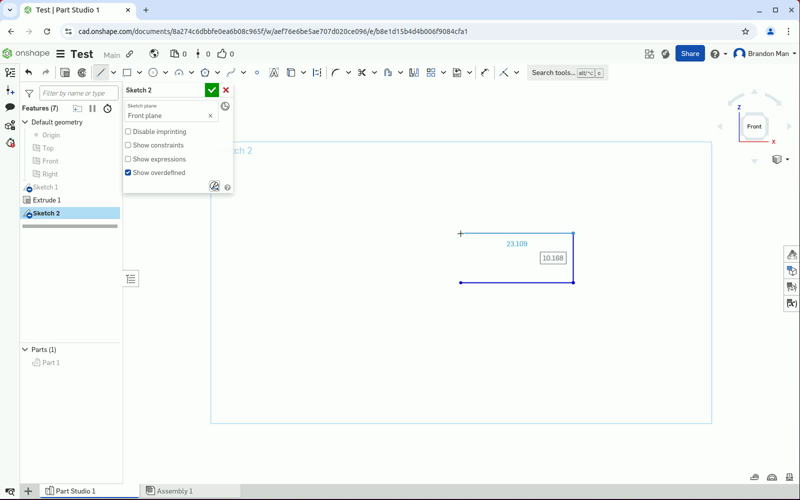
click(460, 233)
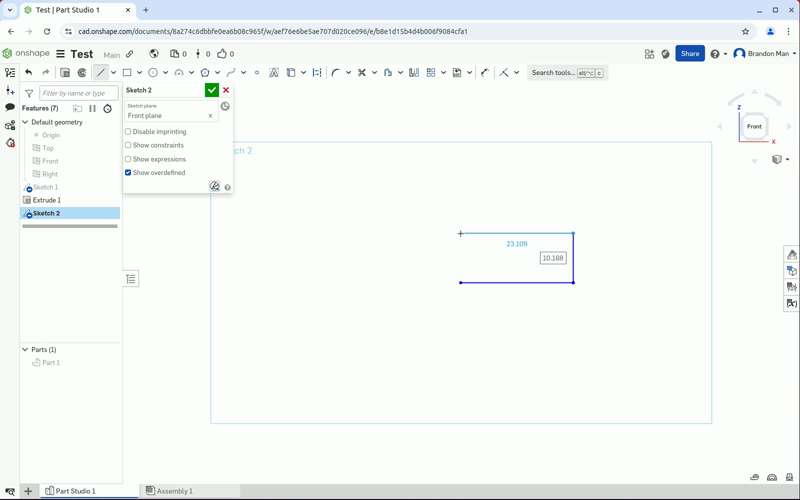
key_up(shift)
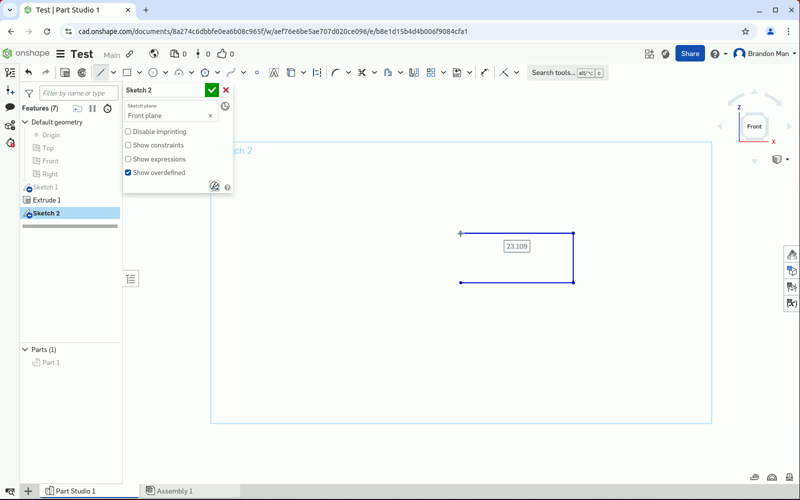
mouse_move(490, 233)
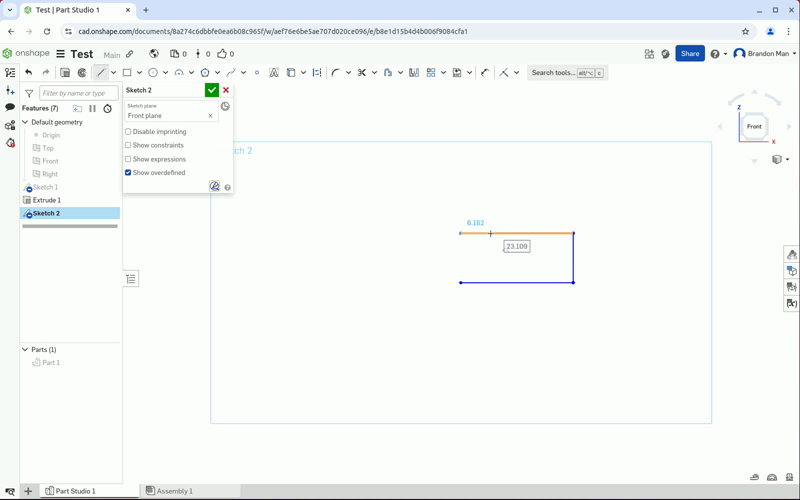
key_down(shift)
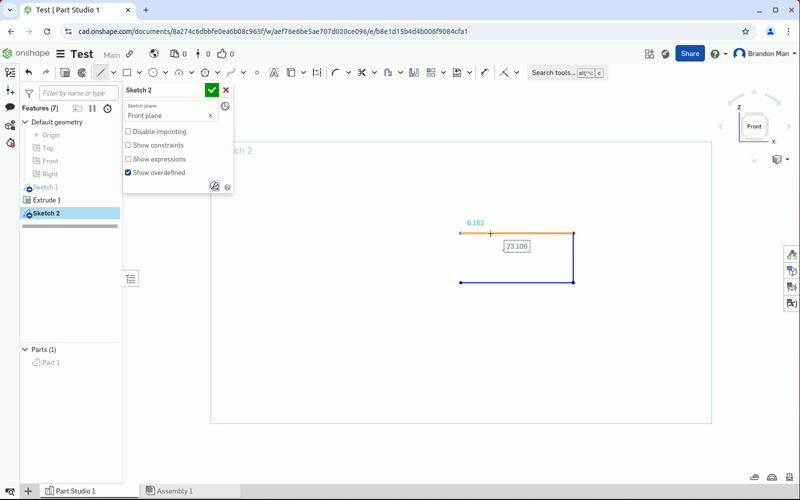
mouse_move(460, 282)
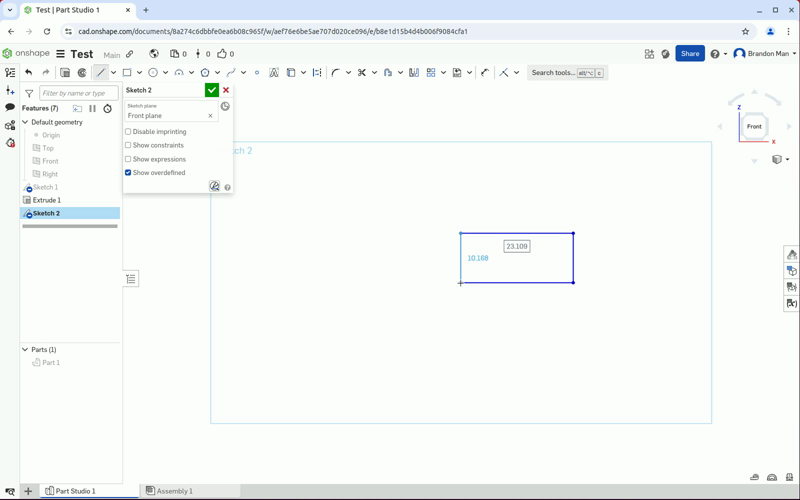
key_up(shift)
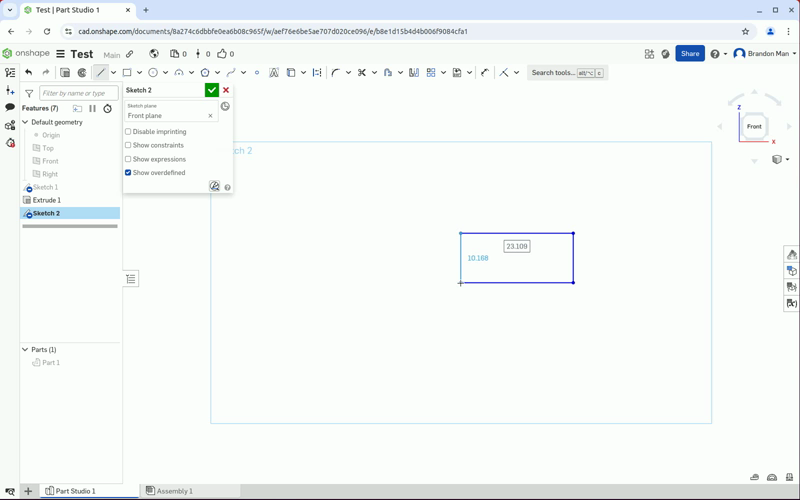
click(460, 282)
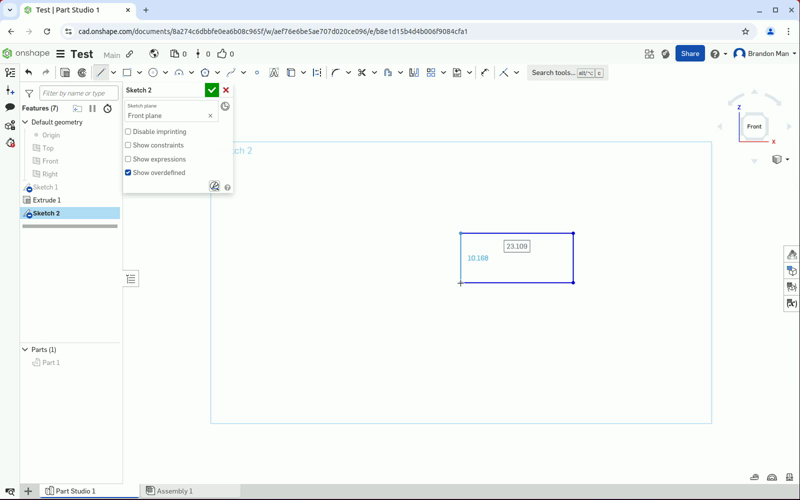
key(esc)
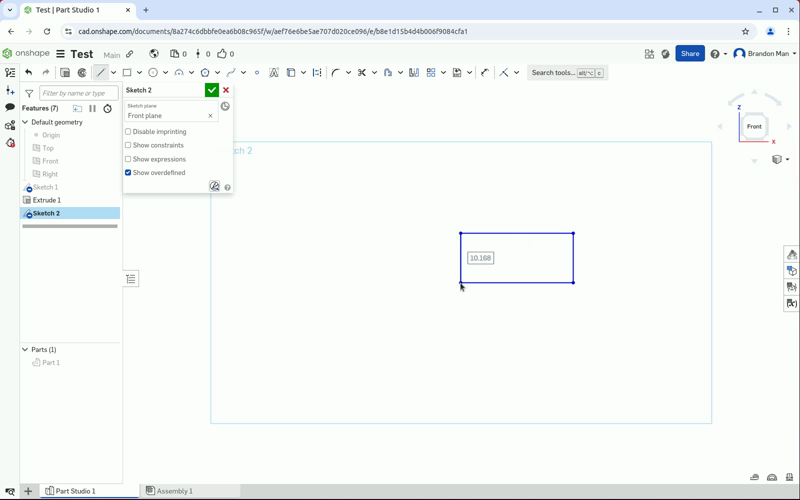
mouse_move(535, 278)
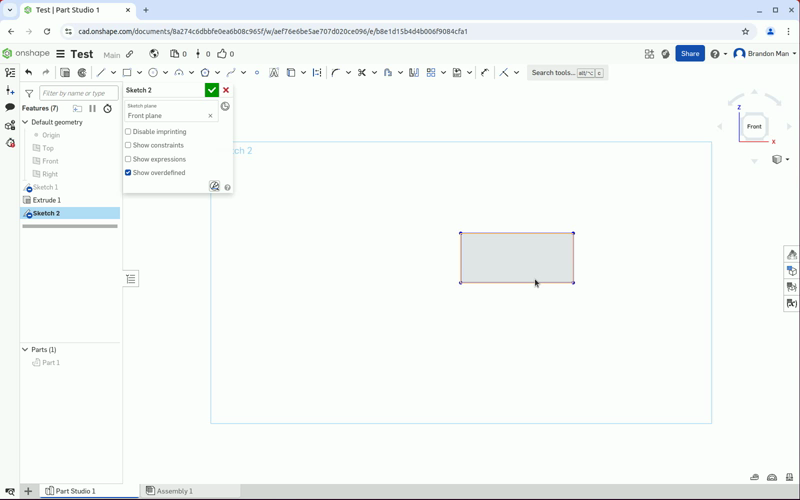
click(535, 278)
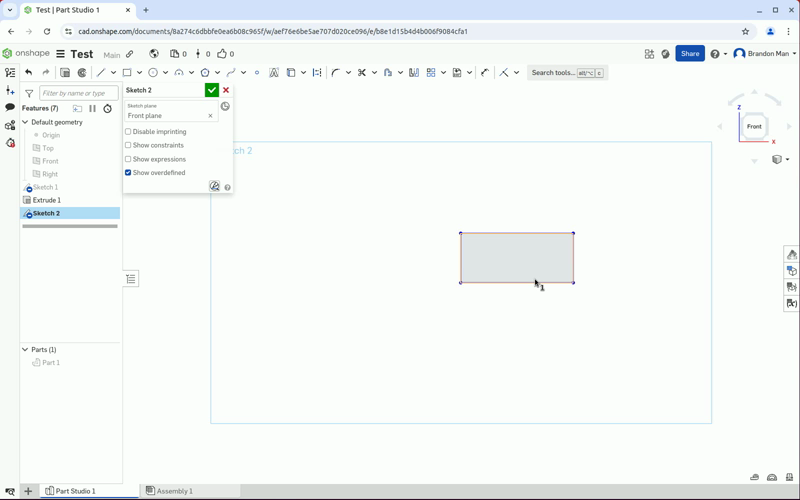
mouse_move(73, 352)
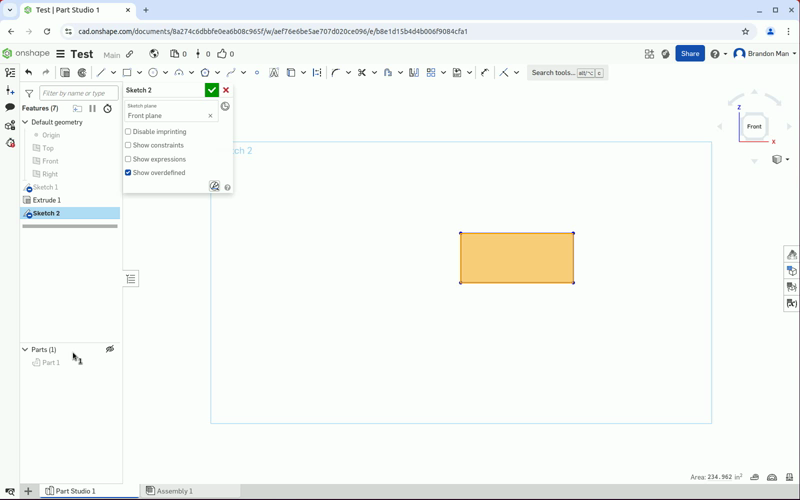
key(shift+y)
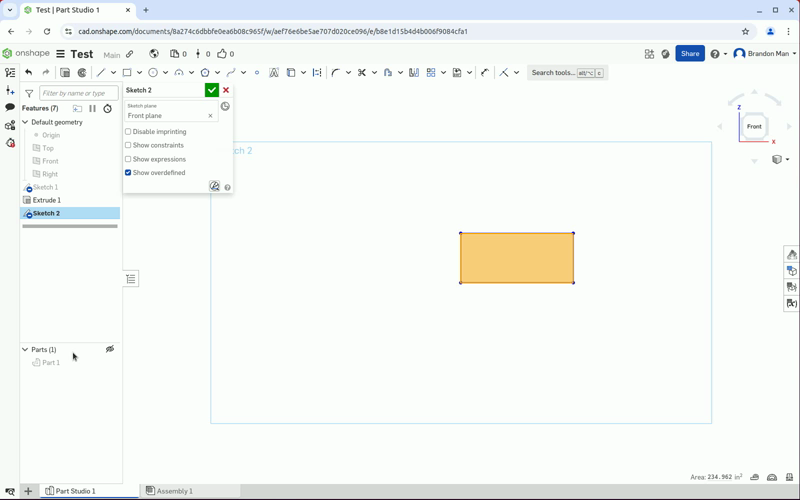
key(shift+e)
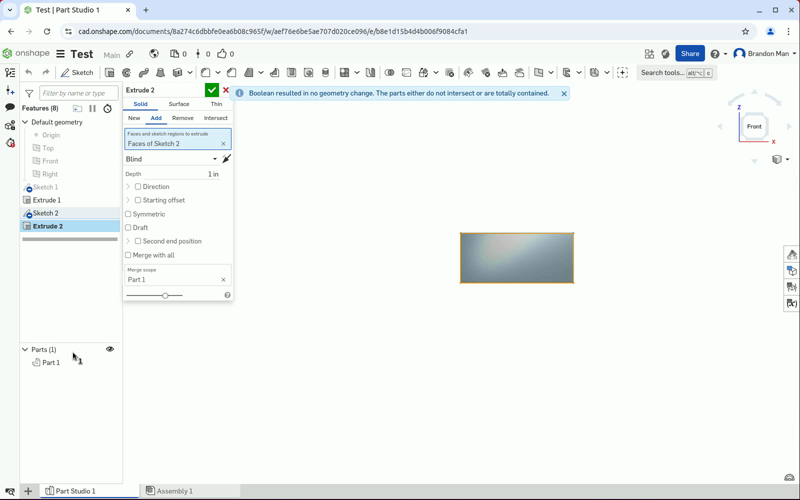
mouse_move(143, 106)
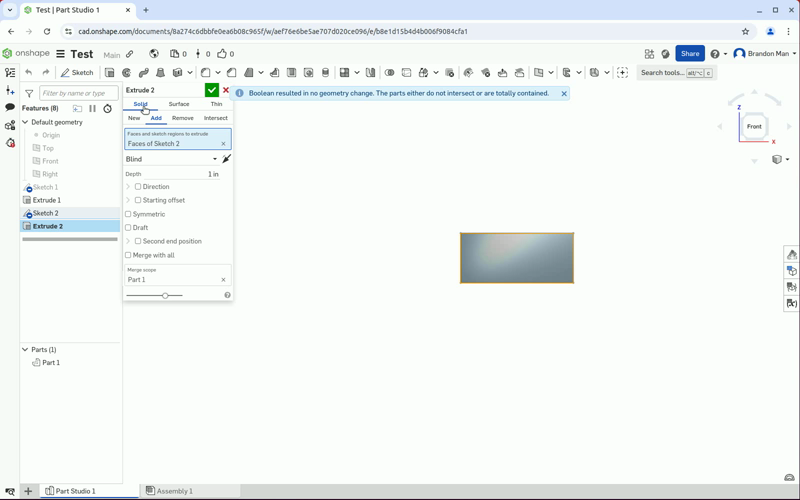
click(143, 106)
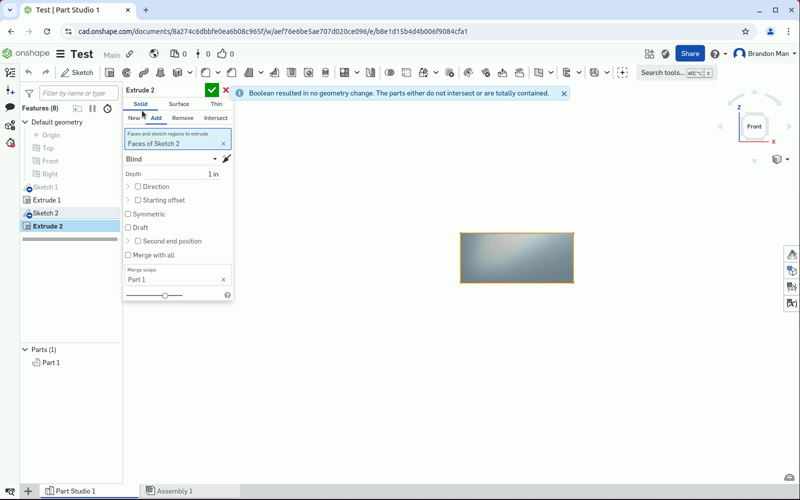
mouse_move(137, 120)
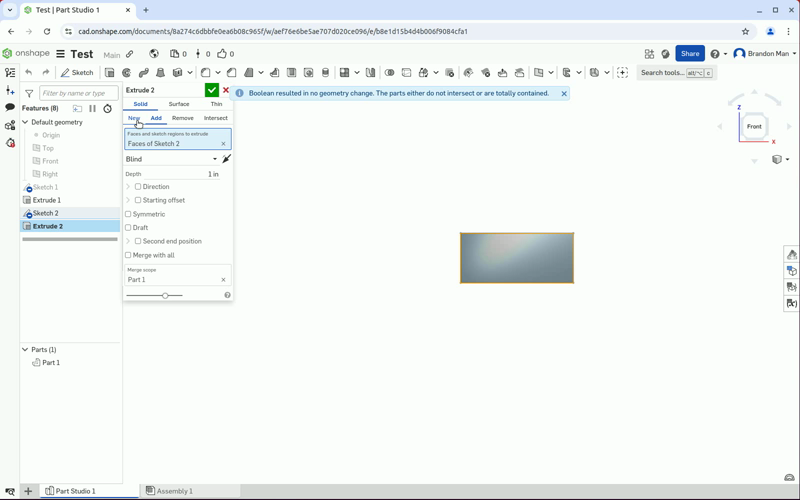
click(137, 120)
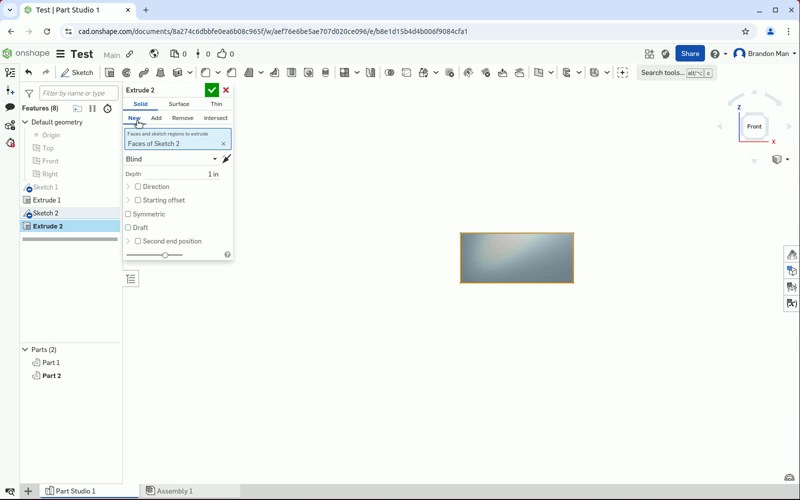
key(tab, 4)
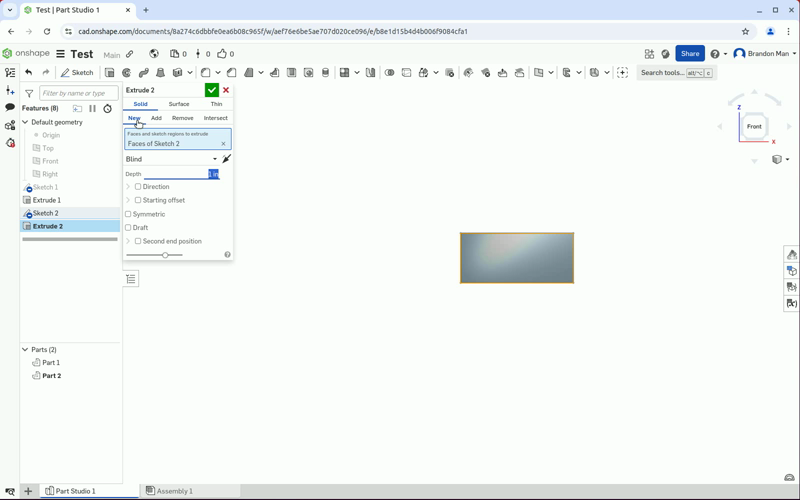
text(10.351)
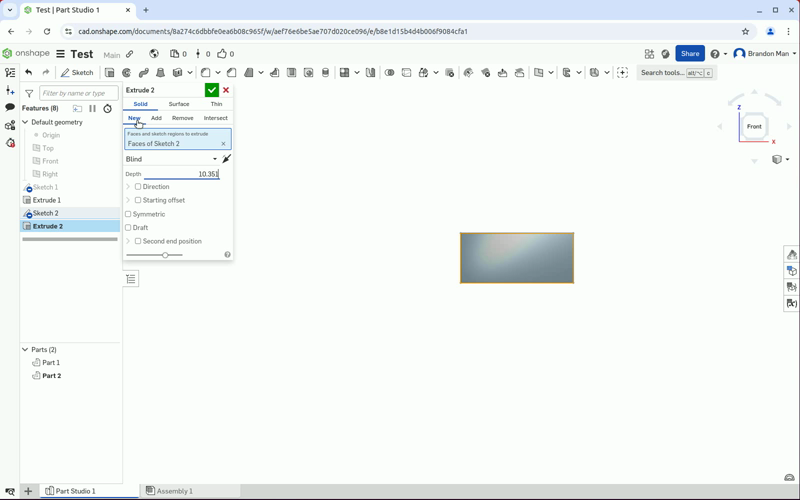
key(enter)
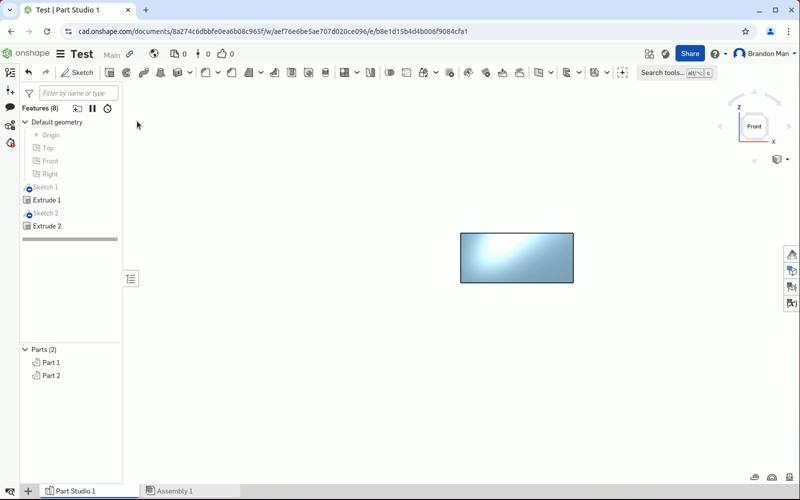
key(shift+h)
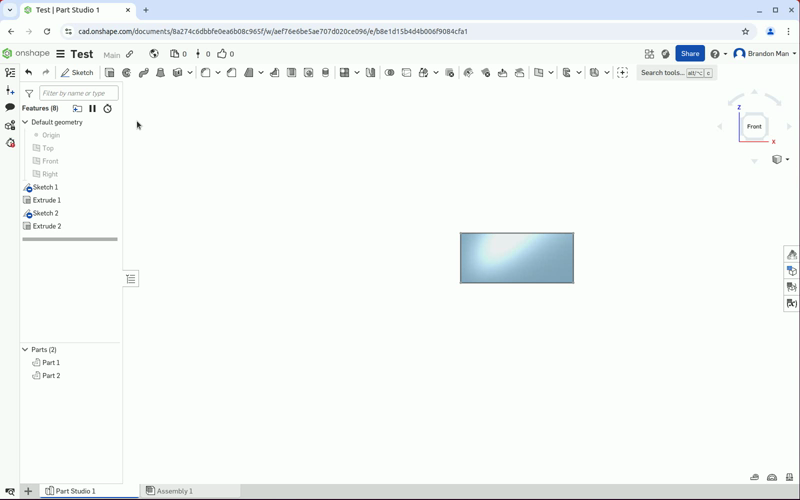
key(shift+h)
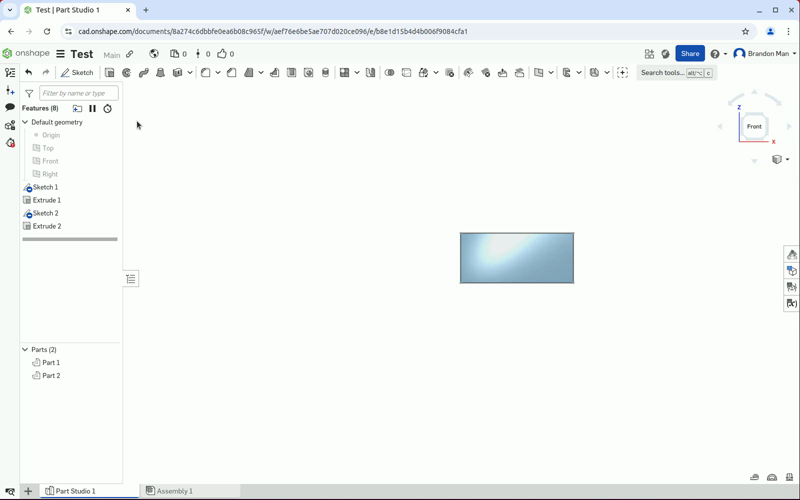
key(shift+7)
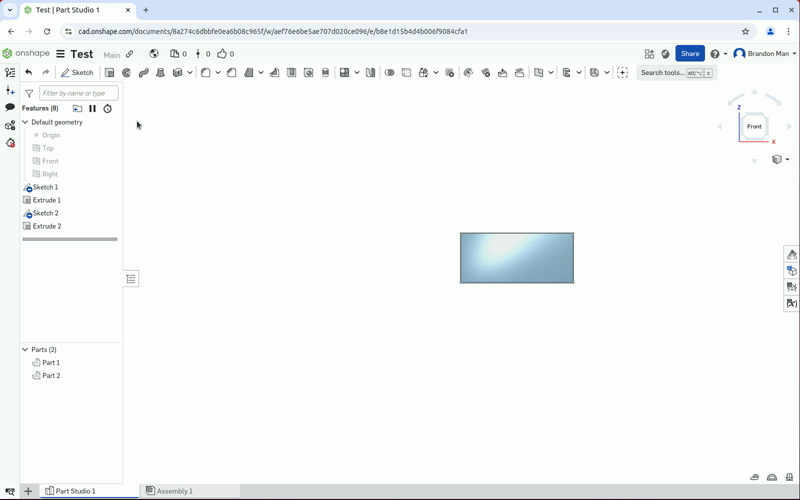
key(left, 2)
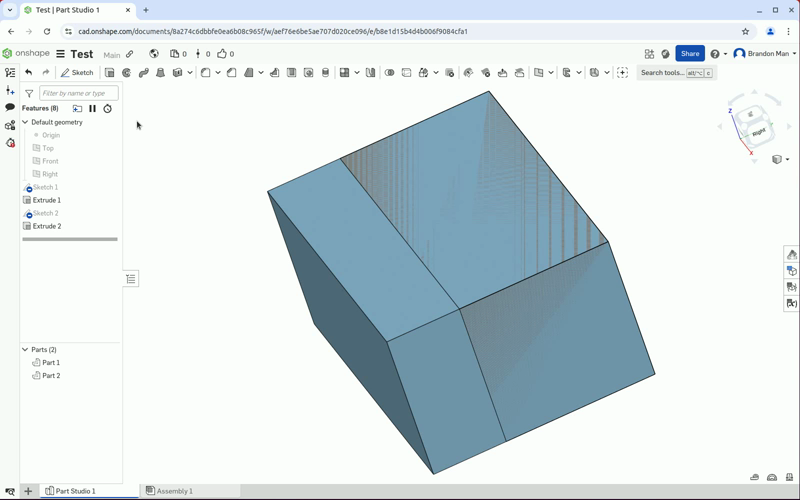
key(down, 2)
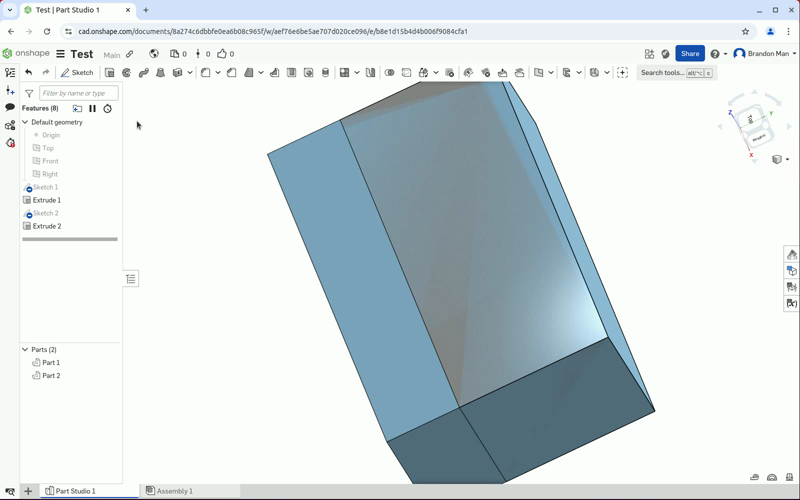
key(up, 2)
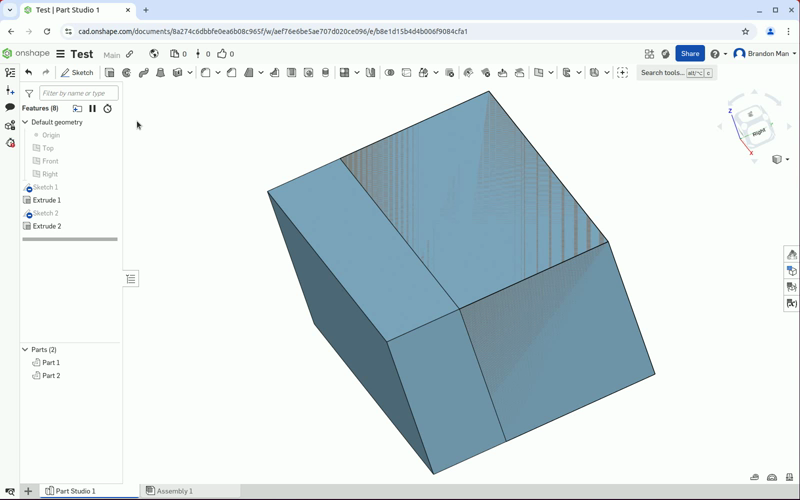
key(right, 2)
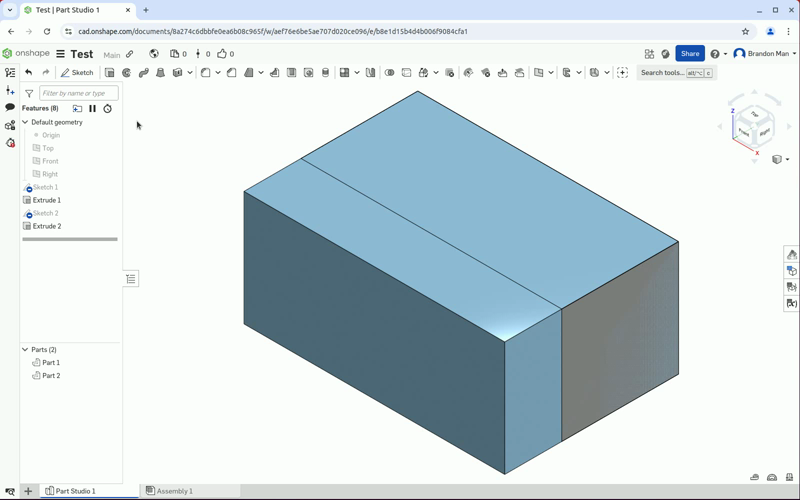
mouse_move(73, 189)
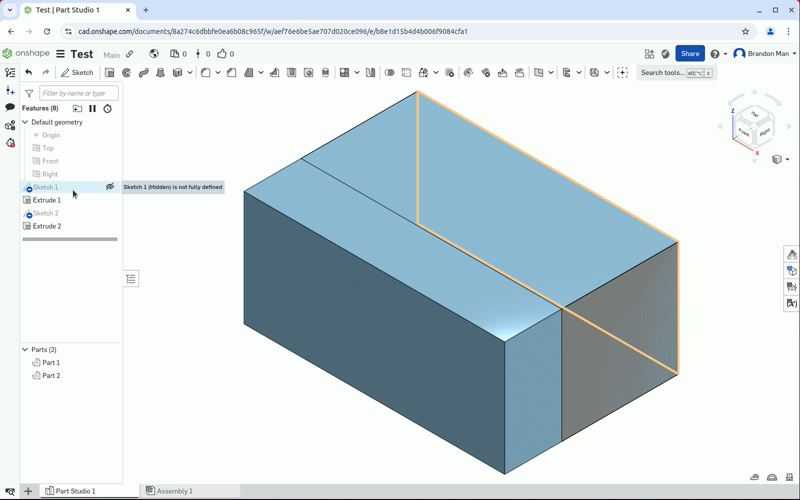
click(73, 189)